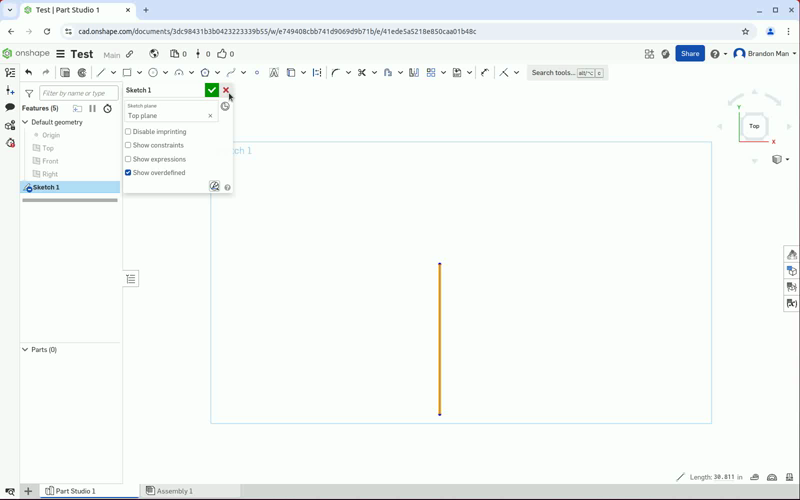
key(shift+h)
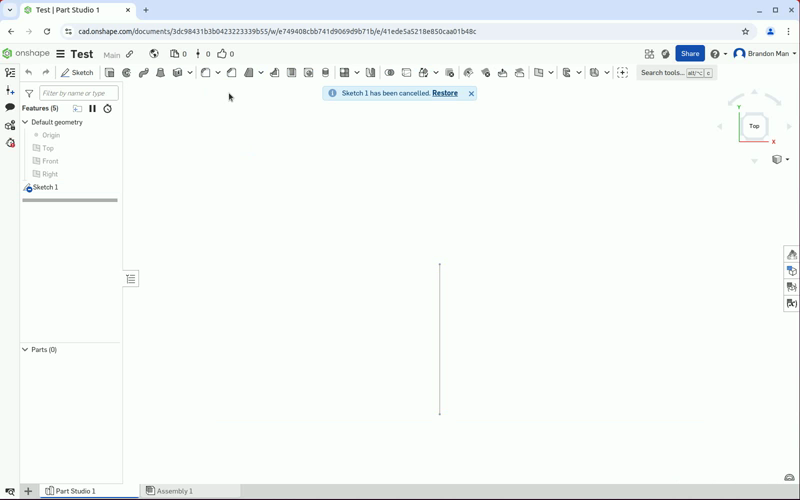
key(shift+s)
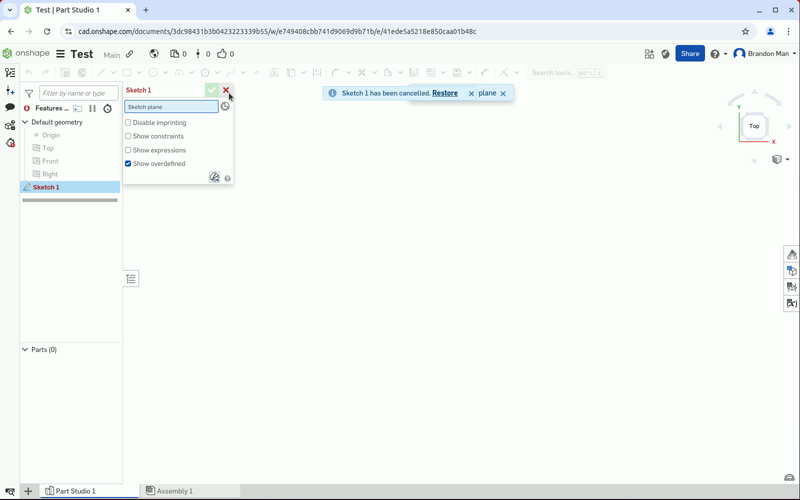
mouse_move(73, 150)
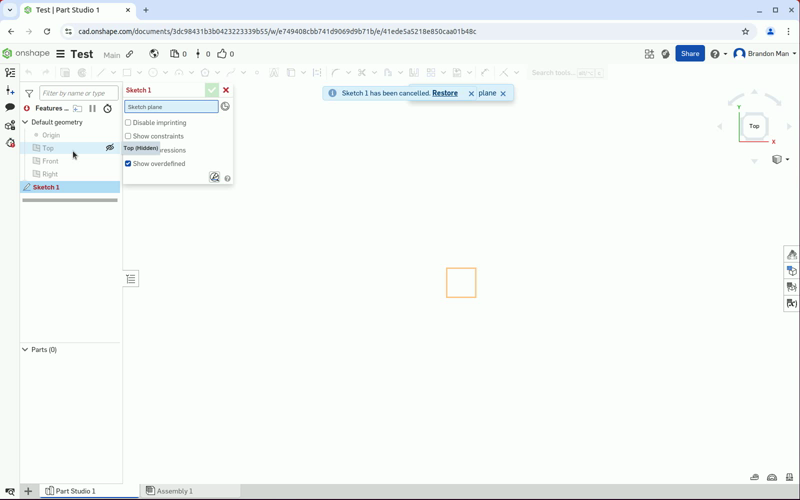
click(73, 150)
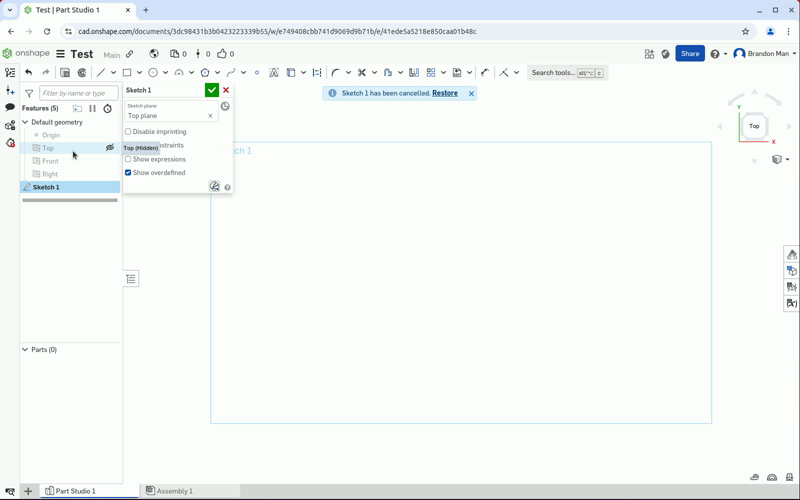
mouse_move(73, 352)
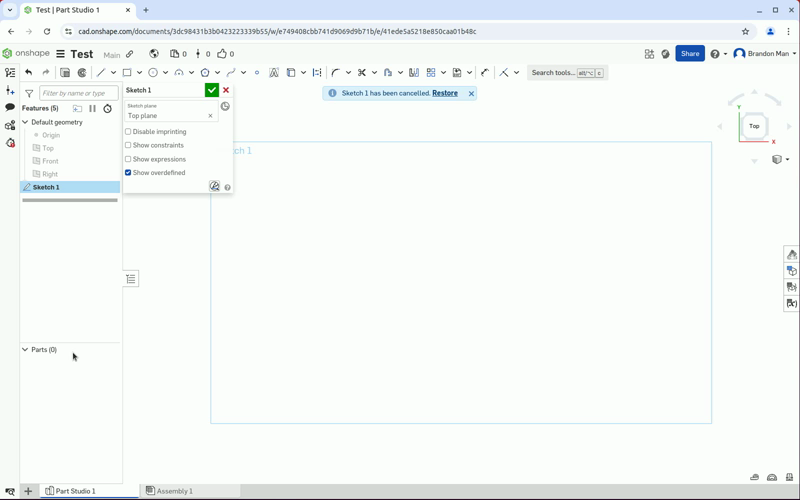
key(y)
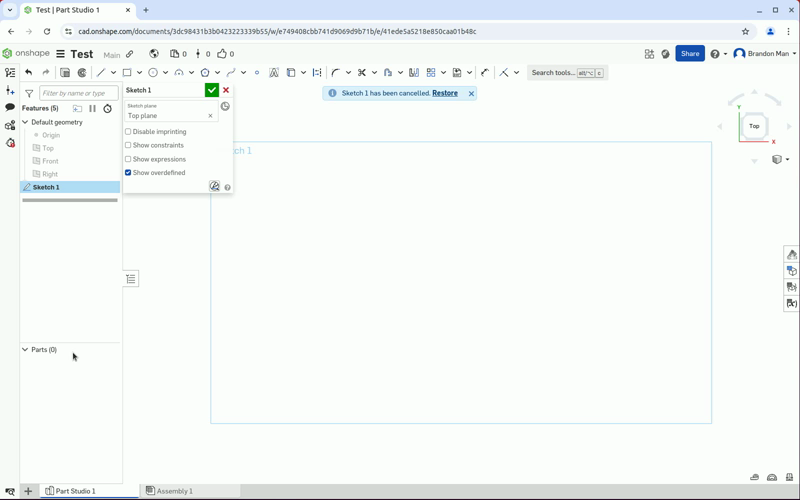
key(l)
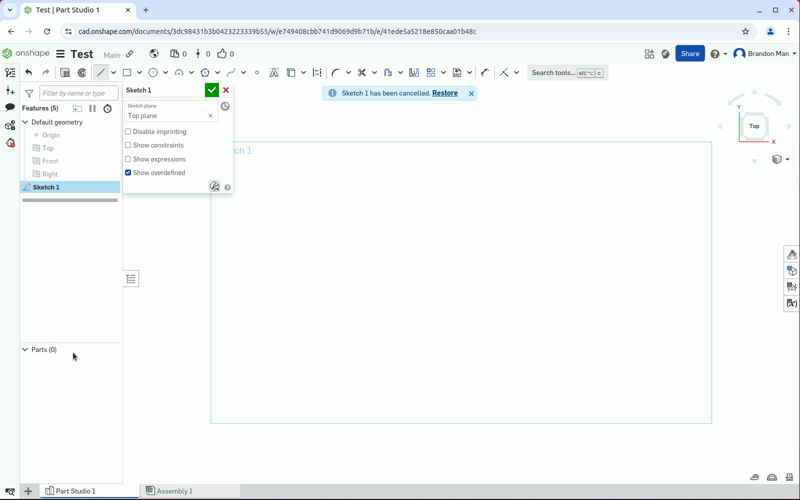
key_down(shift)
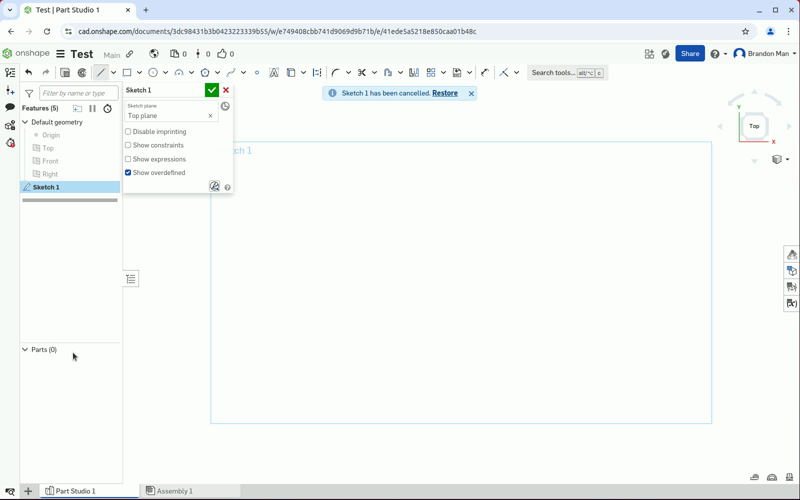
mouse_move(350, 393)
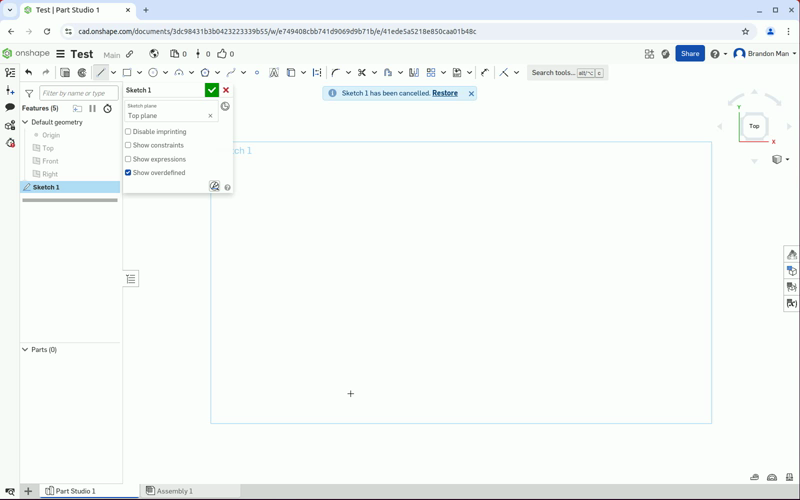
click(350, 393)
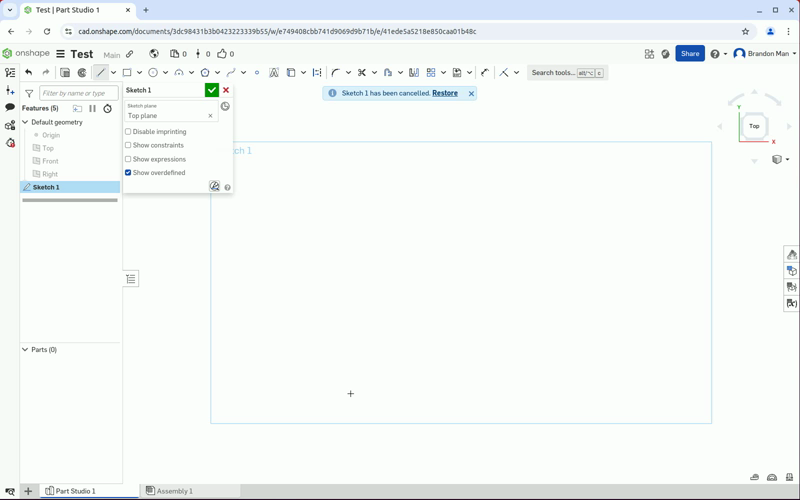
key_up(shift)
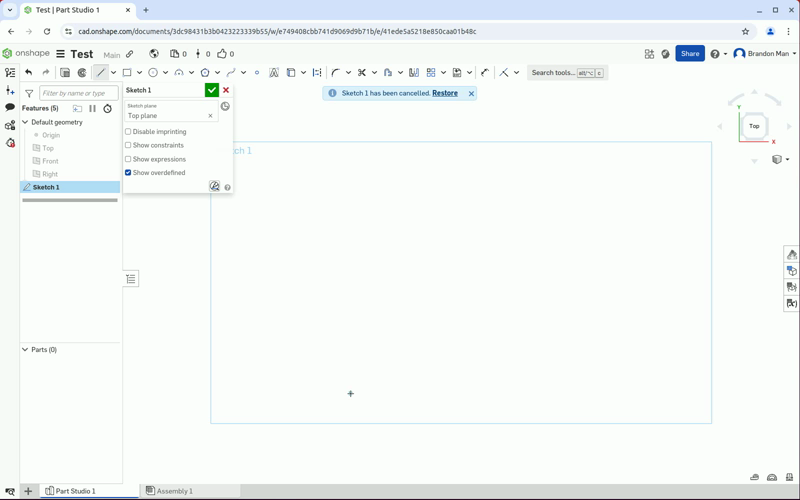
key_down(shift)
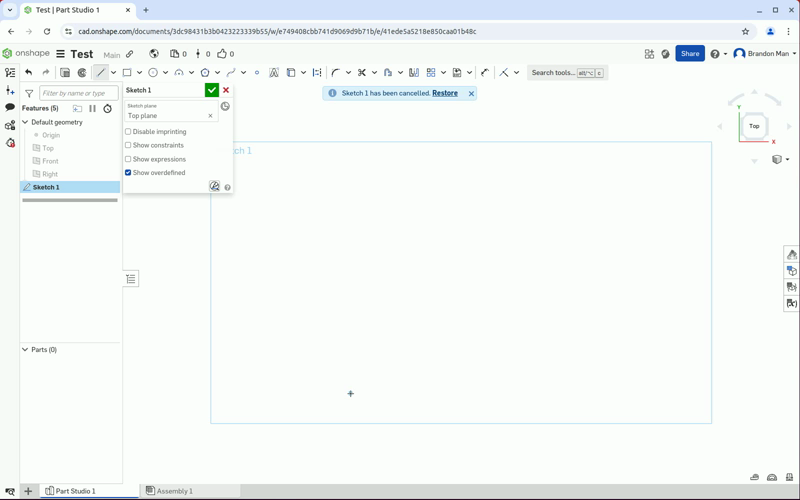
mouse_move(570, 393)
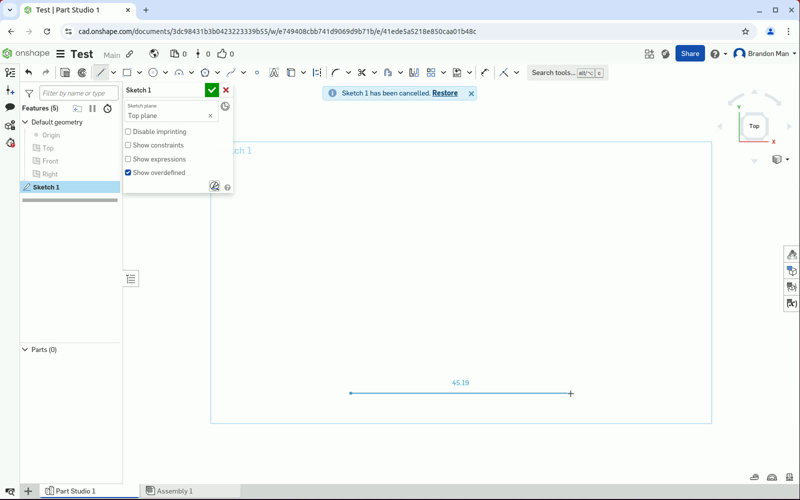
click(570, 393)
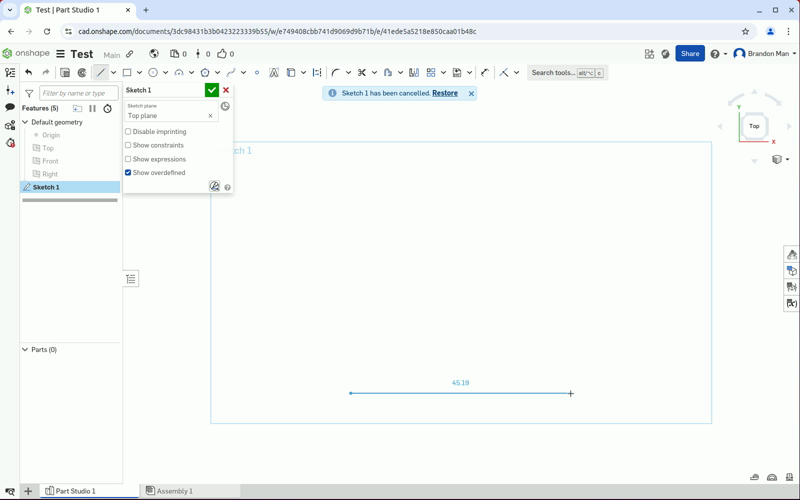
key_up(shift)
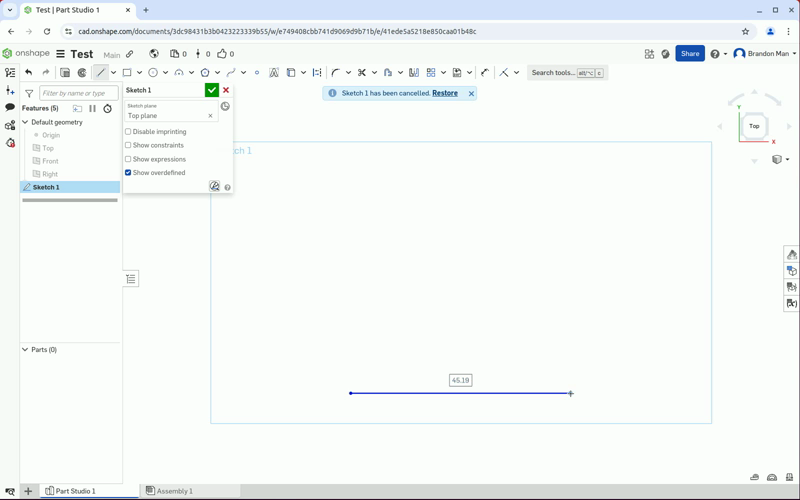
key_down(shift)
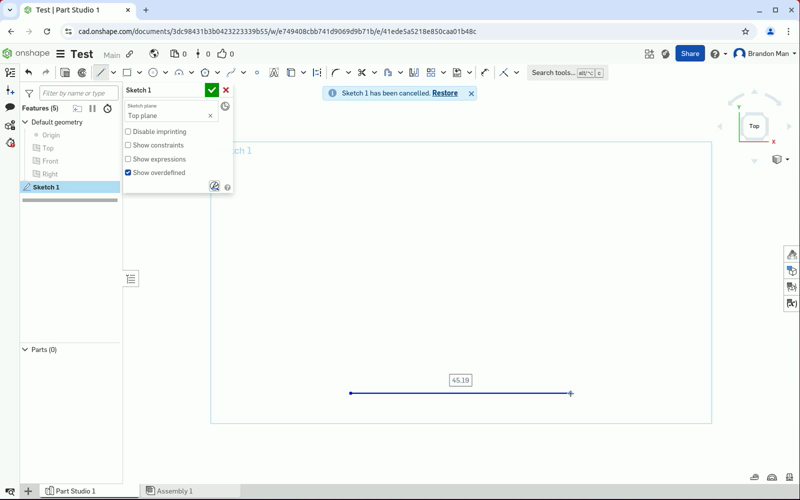
mouse_move(570, 172)
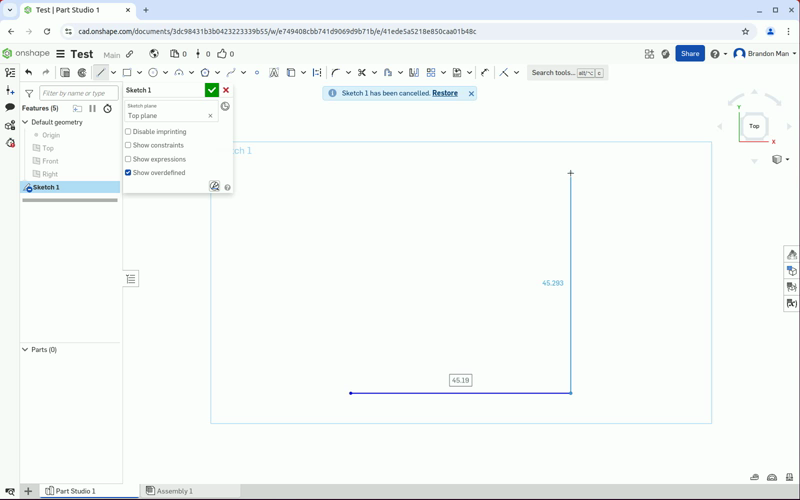
click(570, 172)
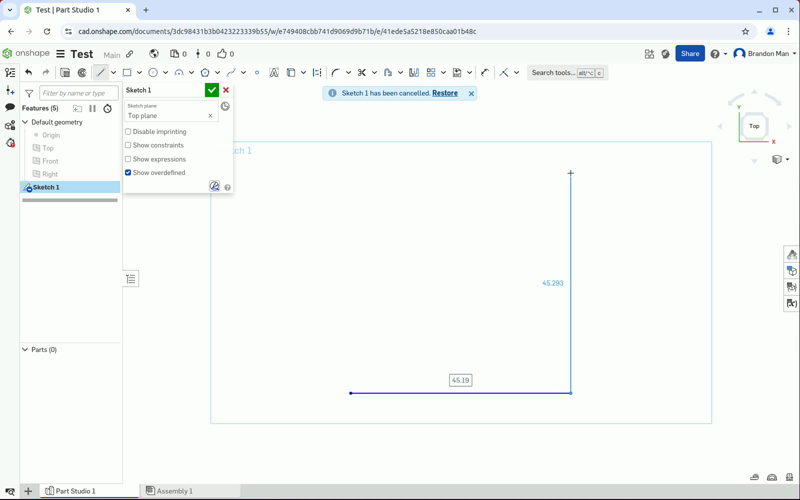
key_up(shift)
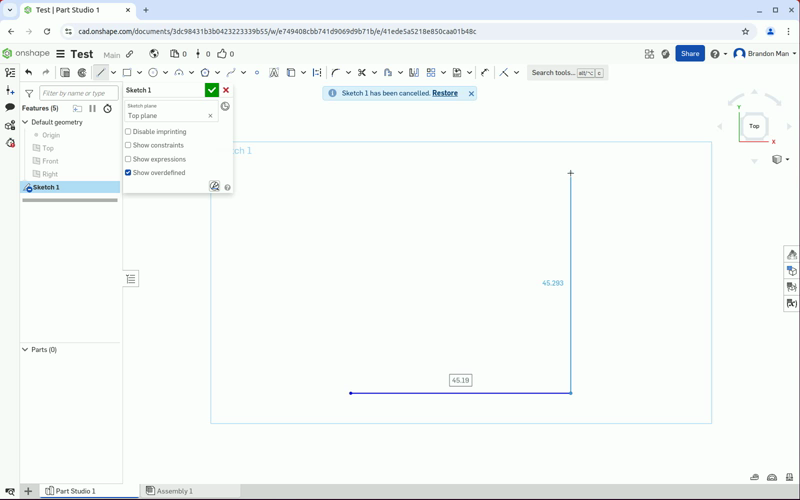
key_down(shift)
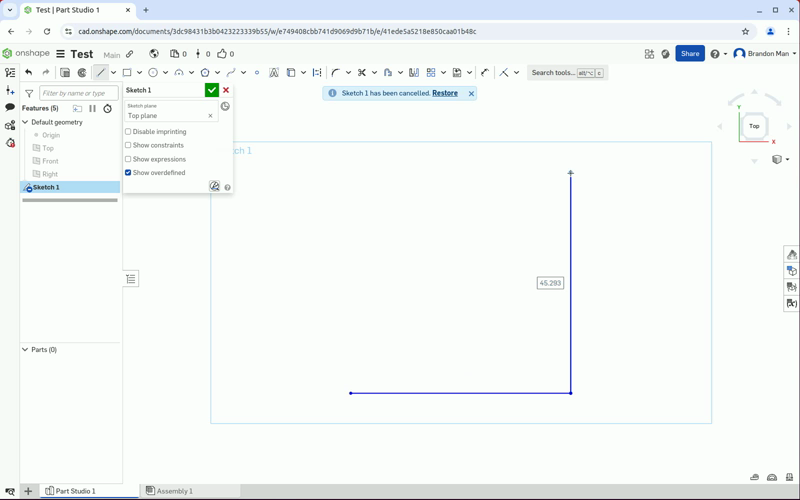
mouse_move(350, 172)
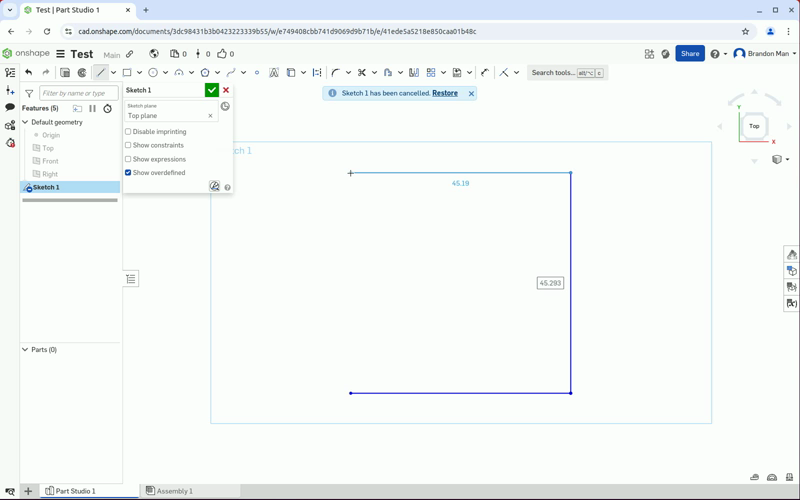
click(350, 172)
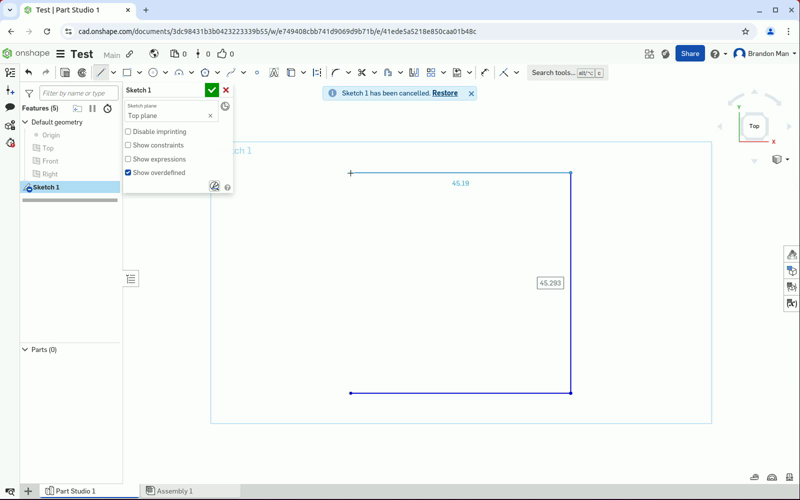
key_up(shift)
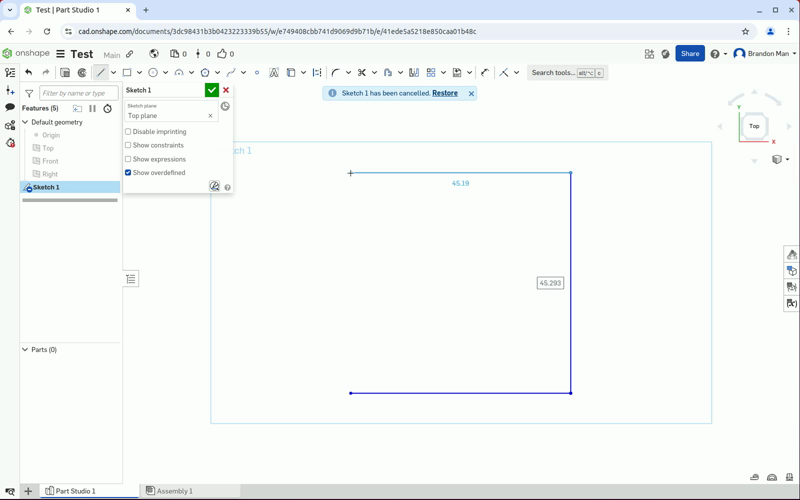
key_down(shift)
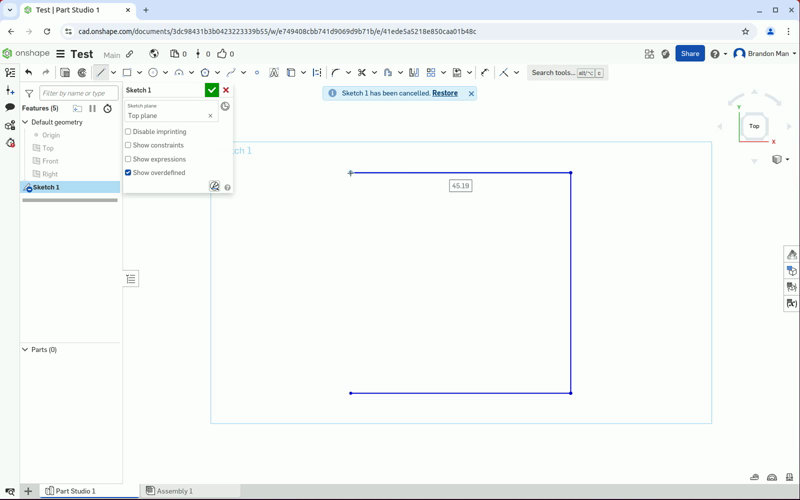
mouse_move(350, 393)
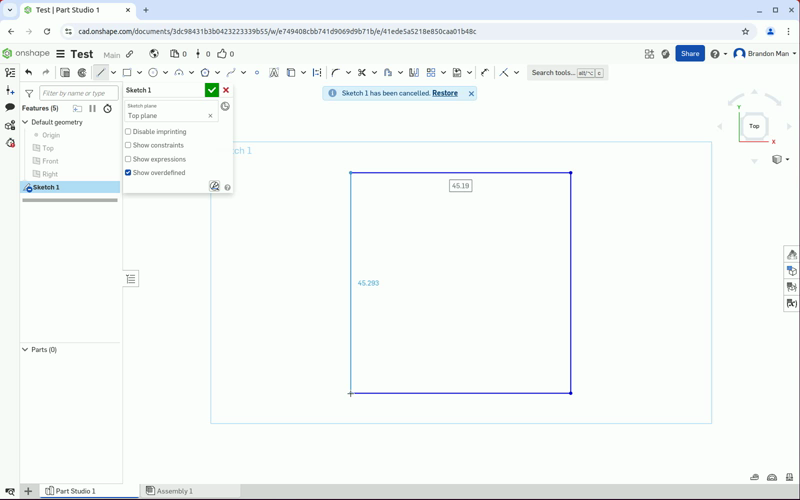
key_up(shift)
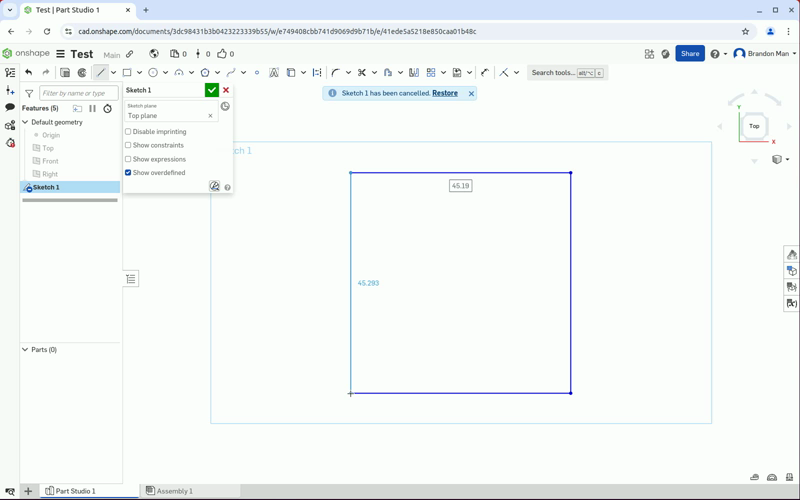
click(350, 393)
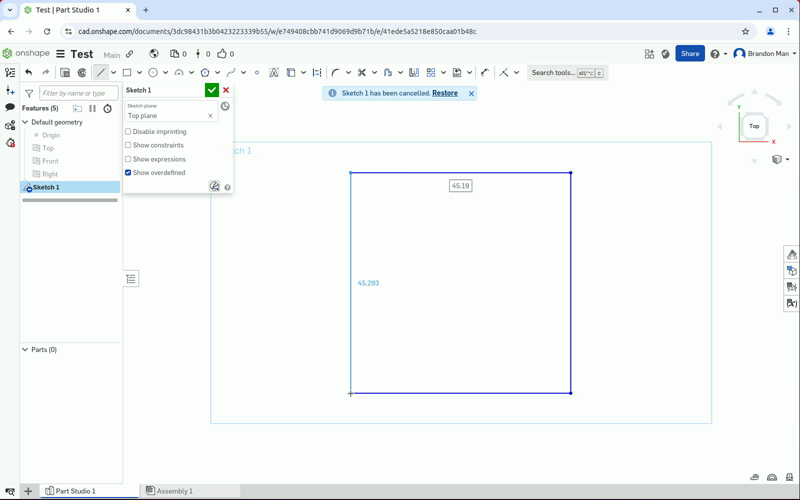
key(esc)
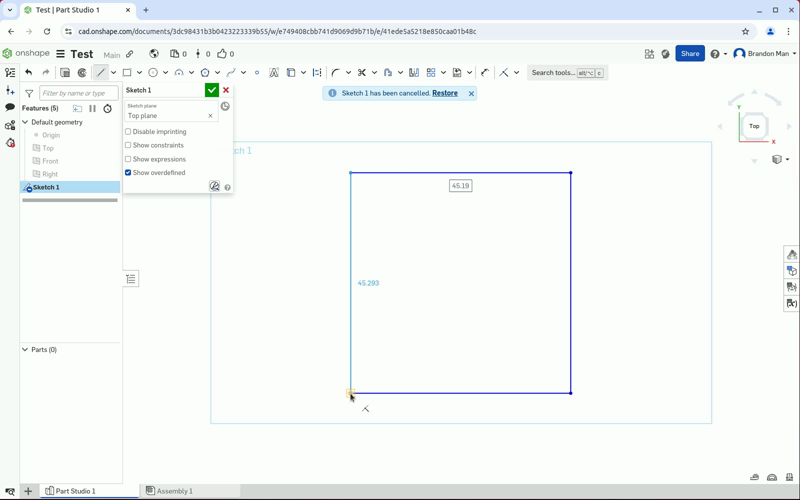
mouse_move(429, 358)
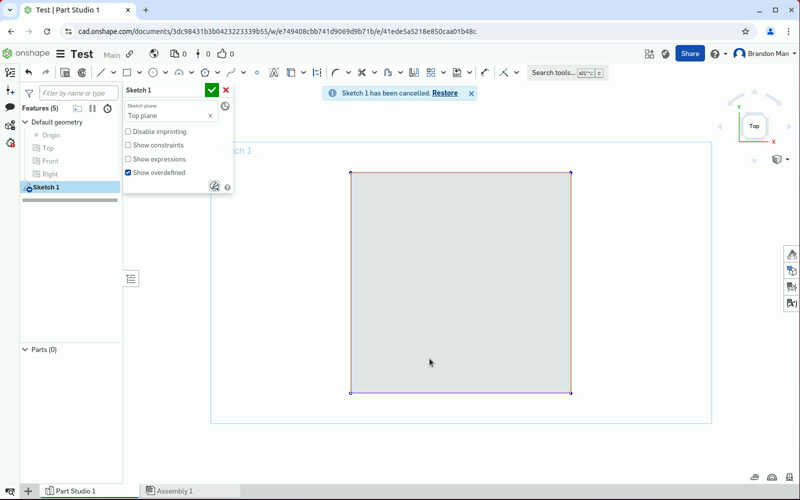
click(429, 358)
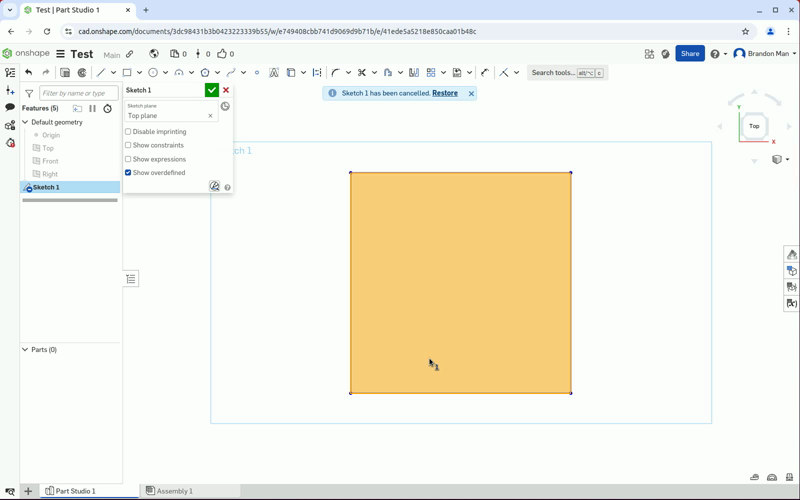
mouse_move(73, 352)
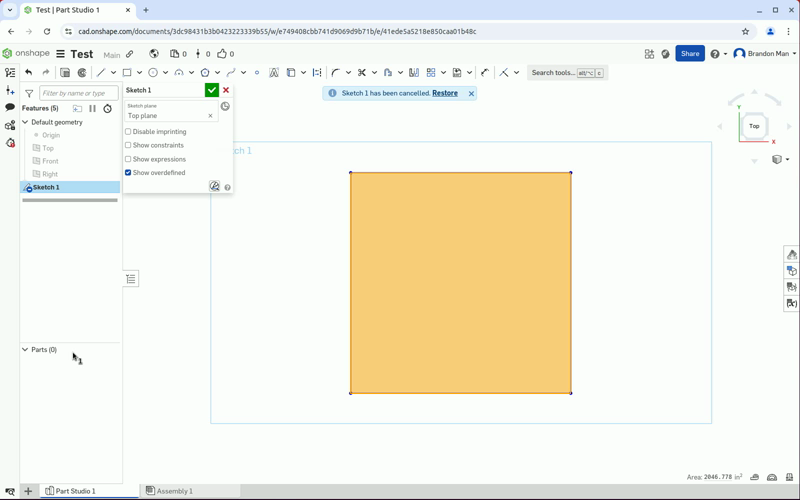
key(shift+y)
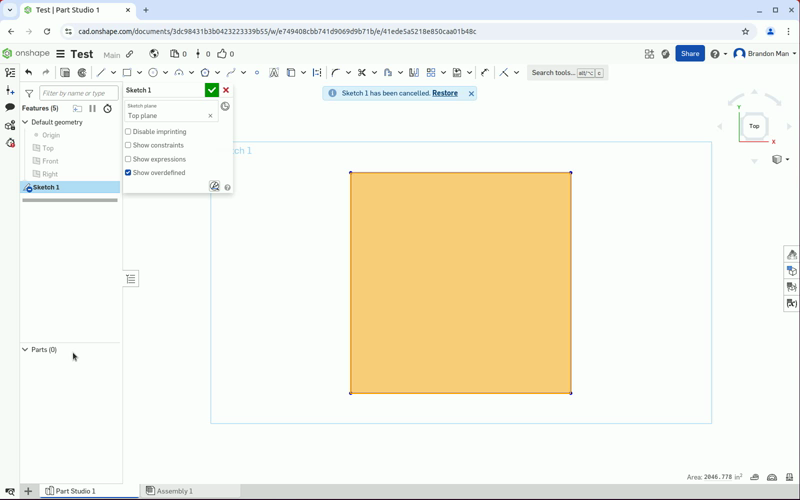
key(shift+e)
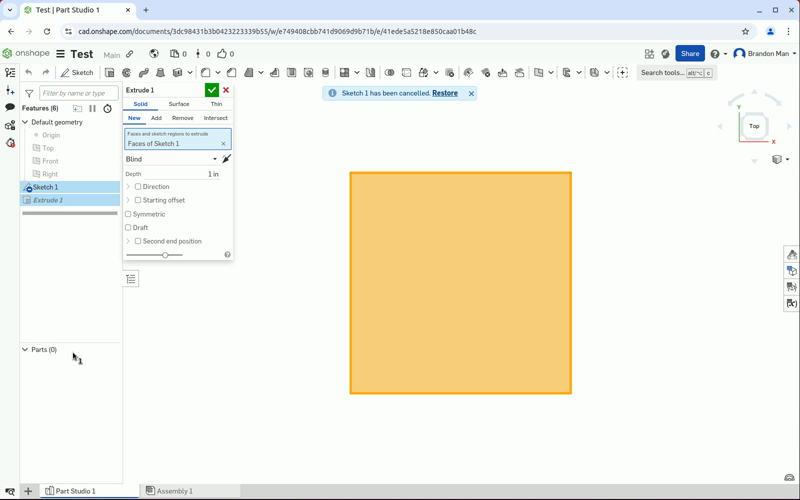
mouse_move(143, 106)
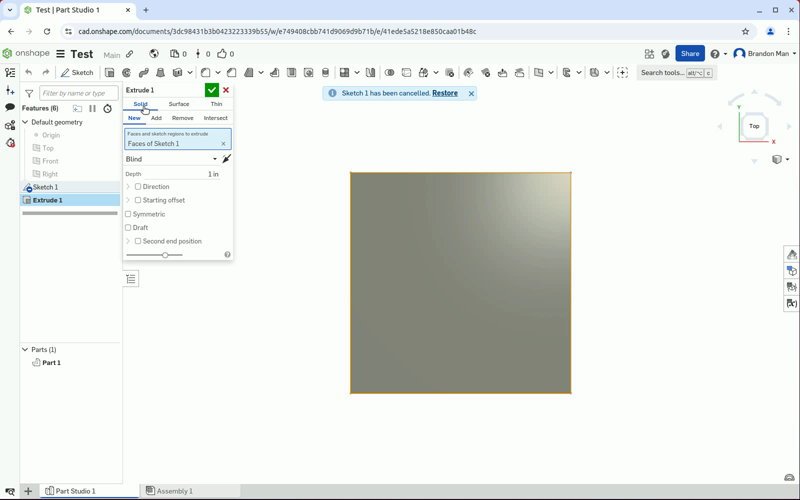
click(143, 106)
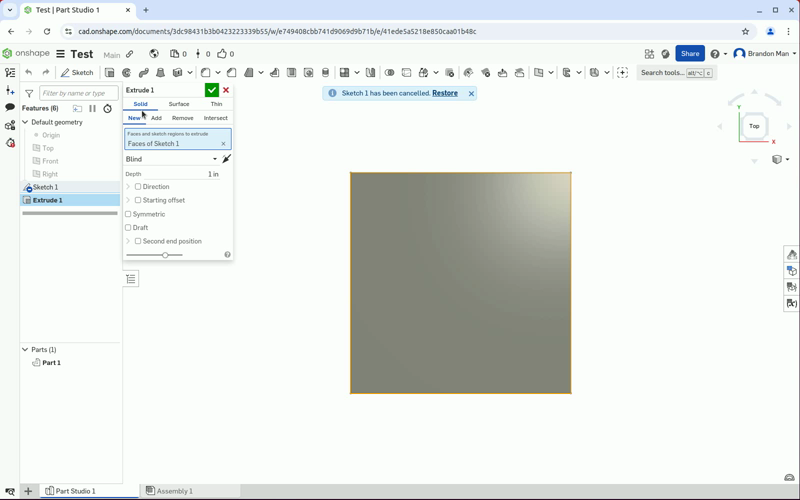
mouse_move(137, 120)
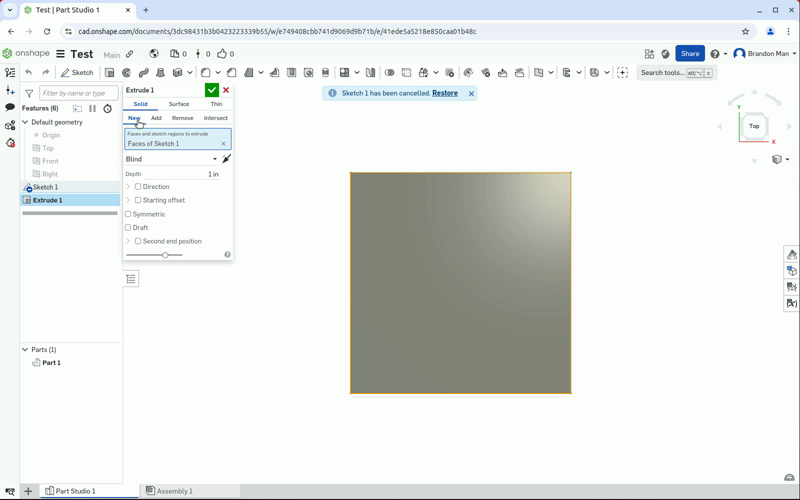
click(137, 120)
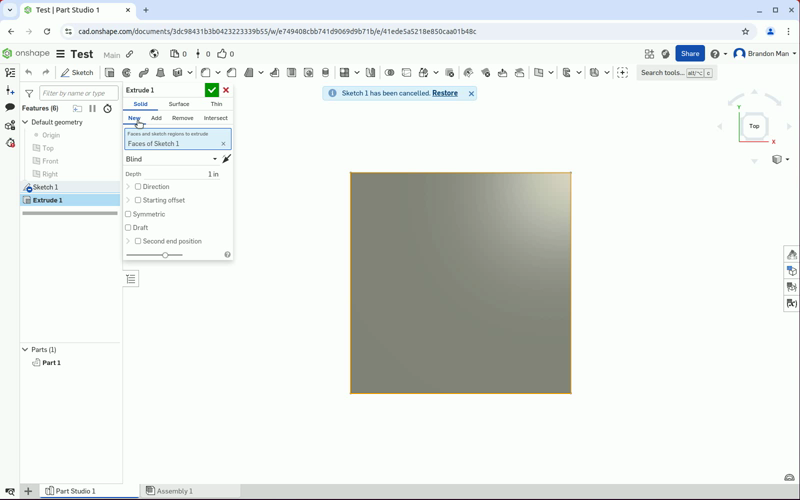
key(tab, 4)
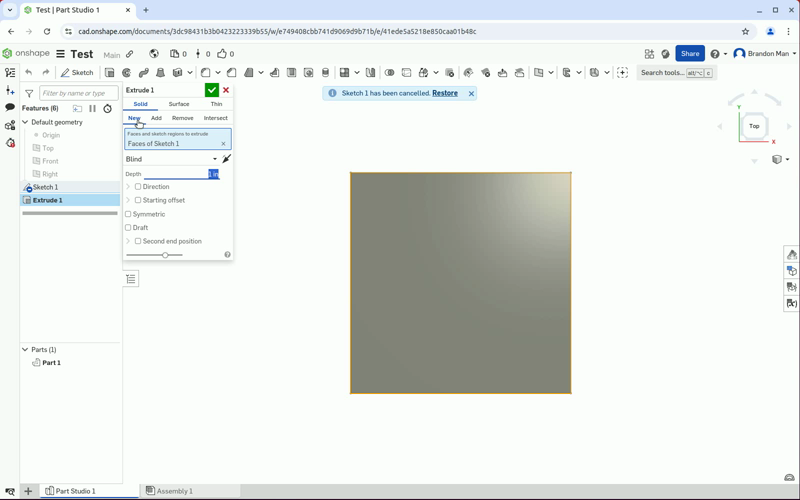
text(0.241)
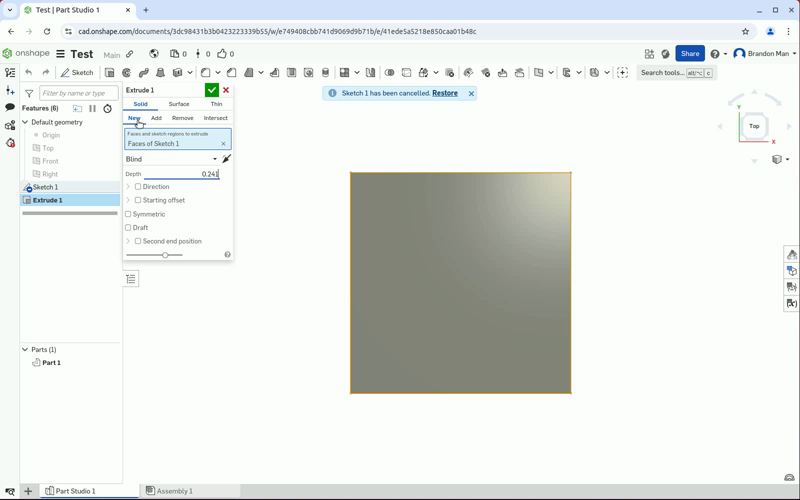
key(enter)
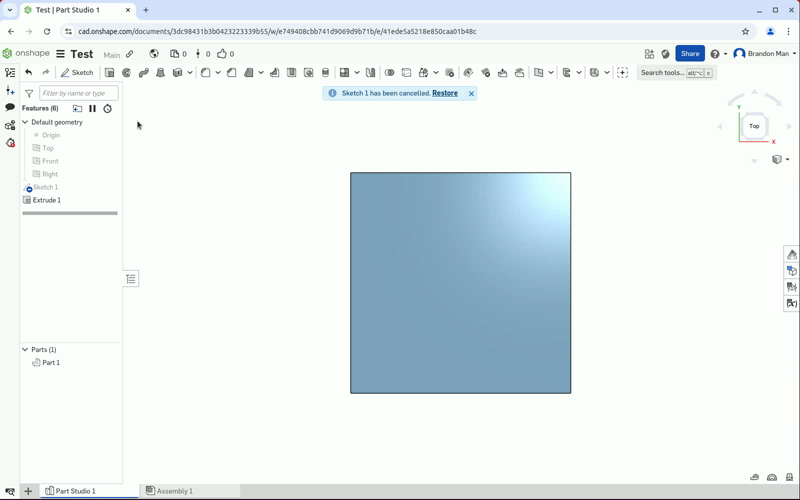
key(shift+h)
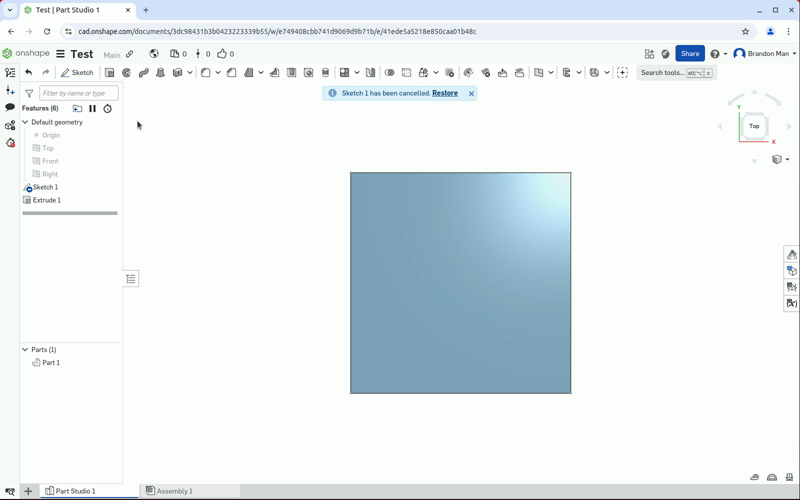
key(shift+h)
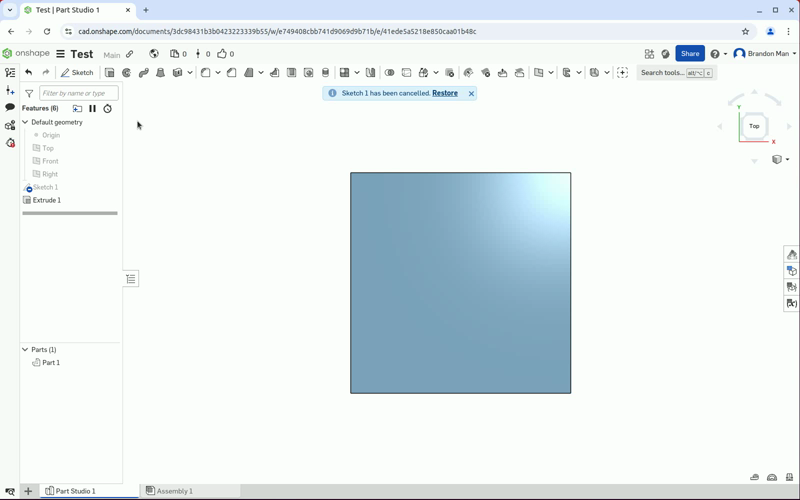
mouse_move(73, 189)
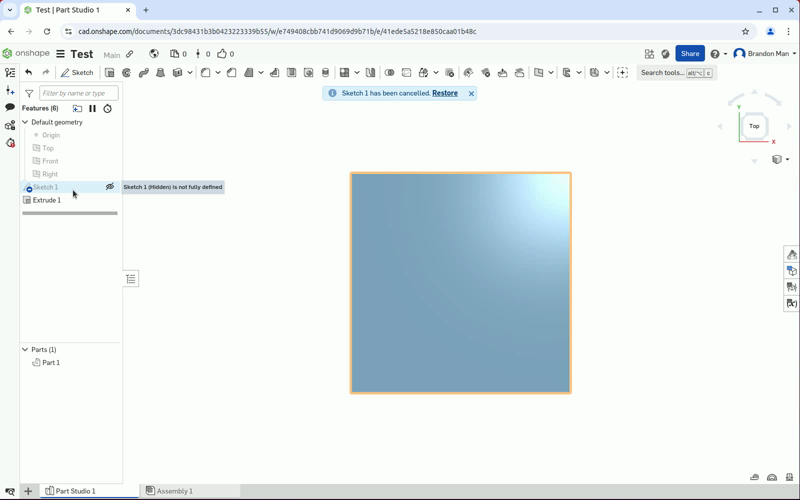
click(73, 189)
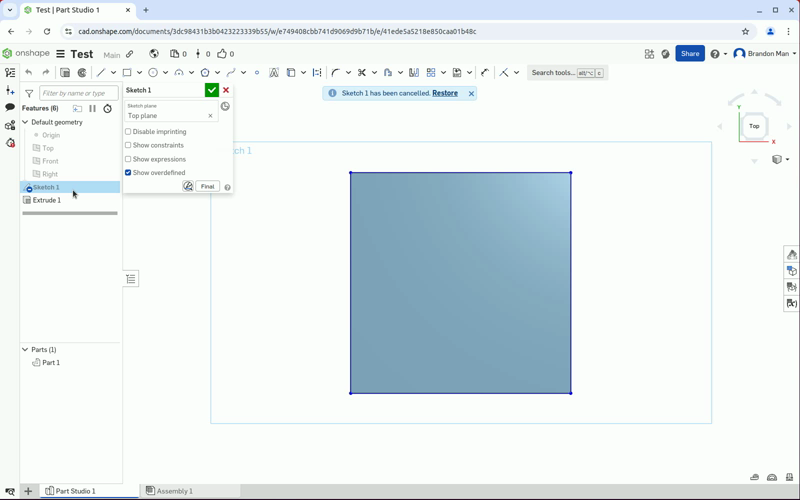
mouse_move(229, 92)
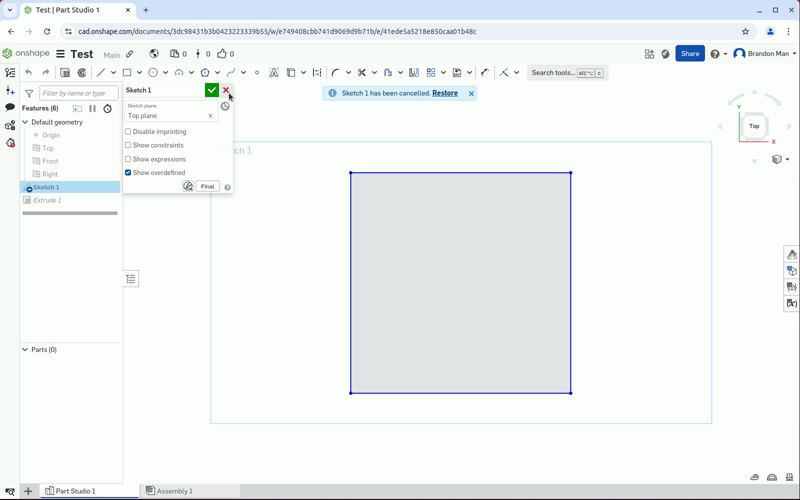
click(229, 92)
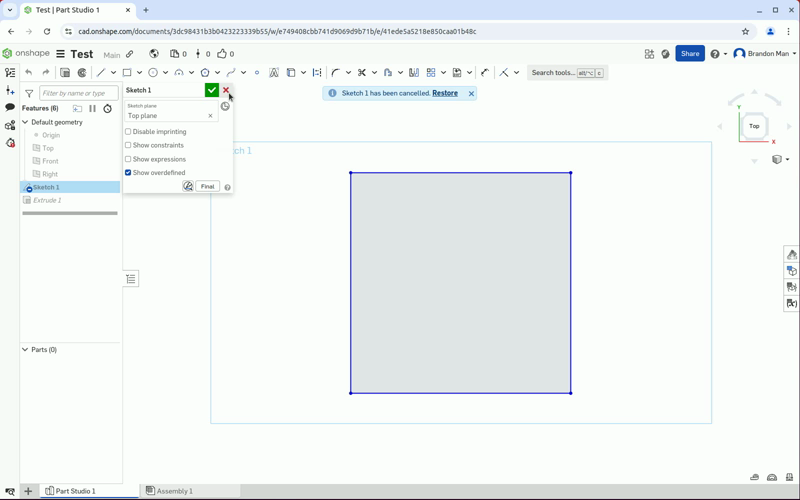
key(shift+s)
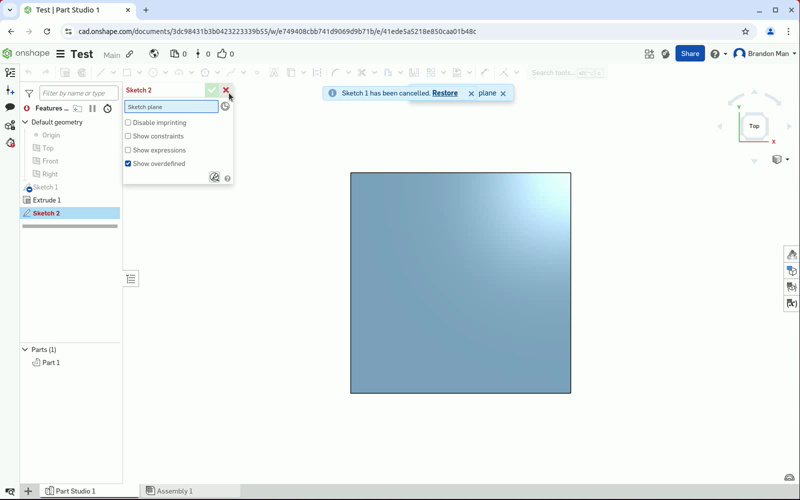
mouse_move(73, 150)
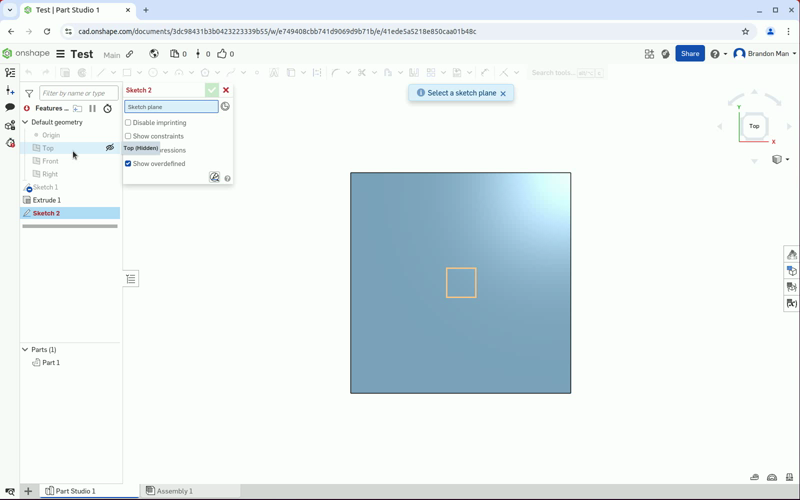
click(73, 150)
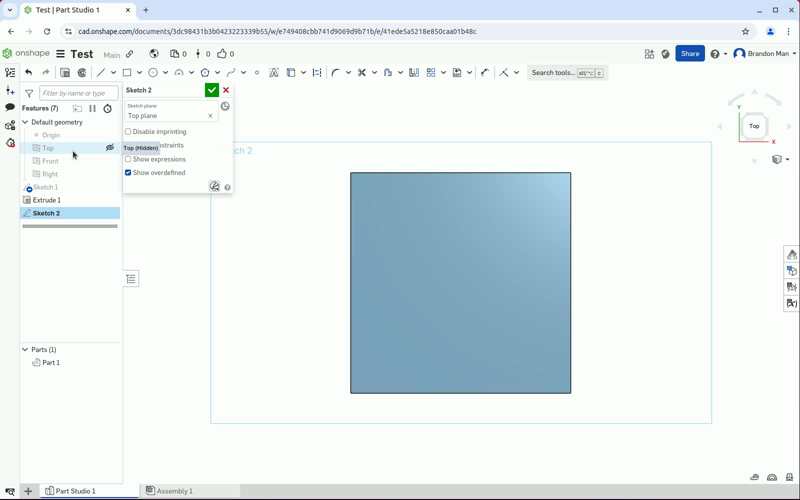
mouse_move(73, 352)
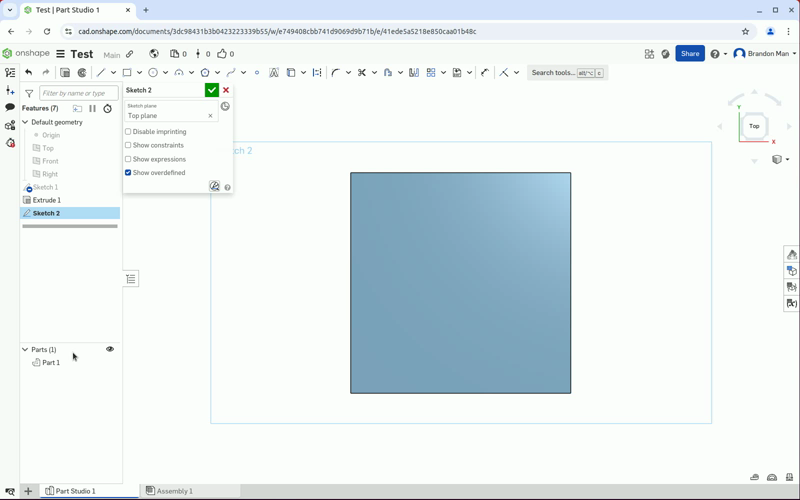
key(y)
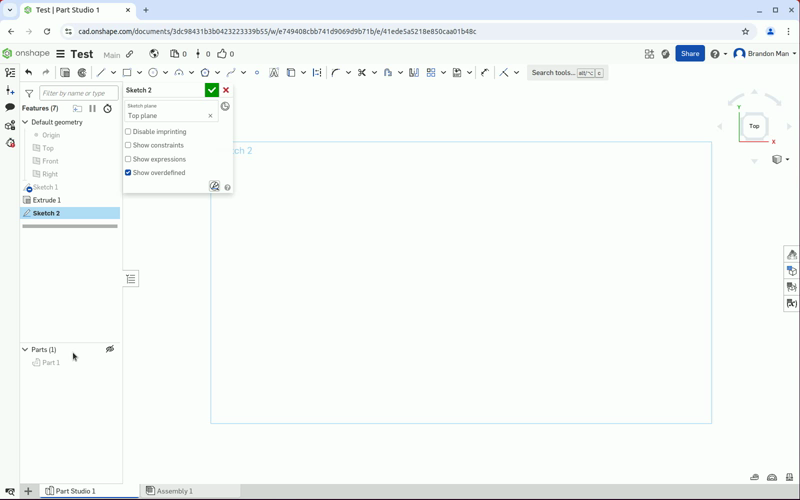
key(l)
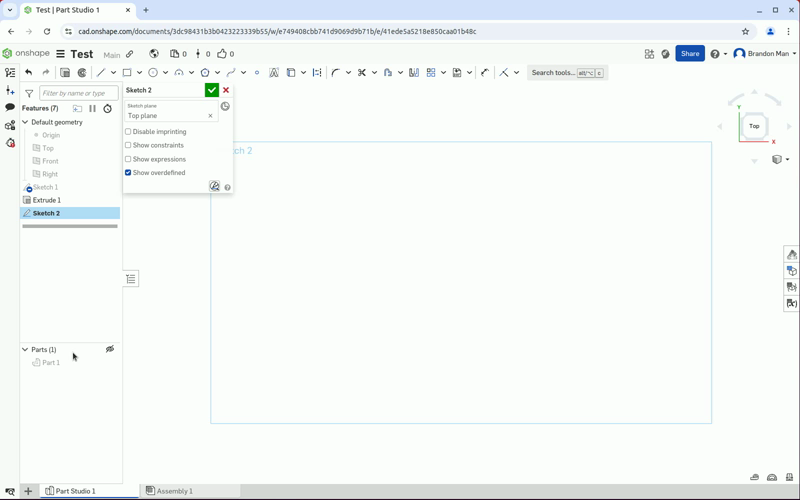
key_down(shift)
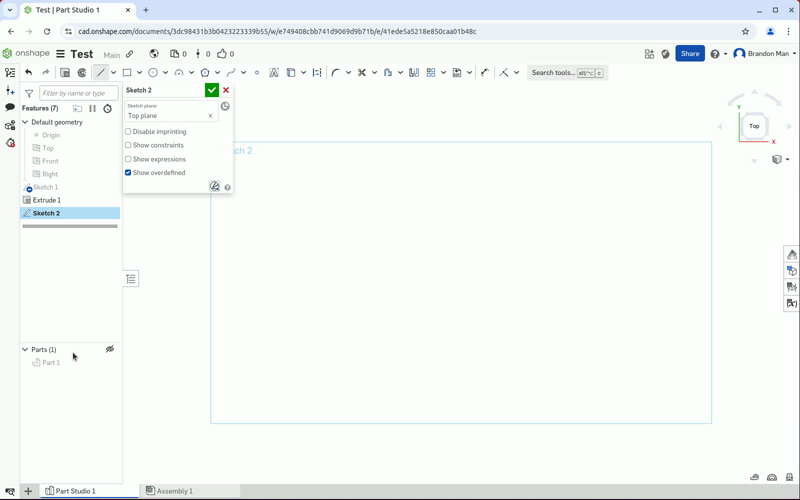
mouse_move(348, 395)
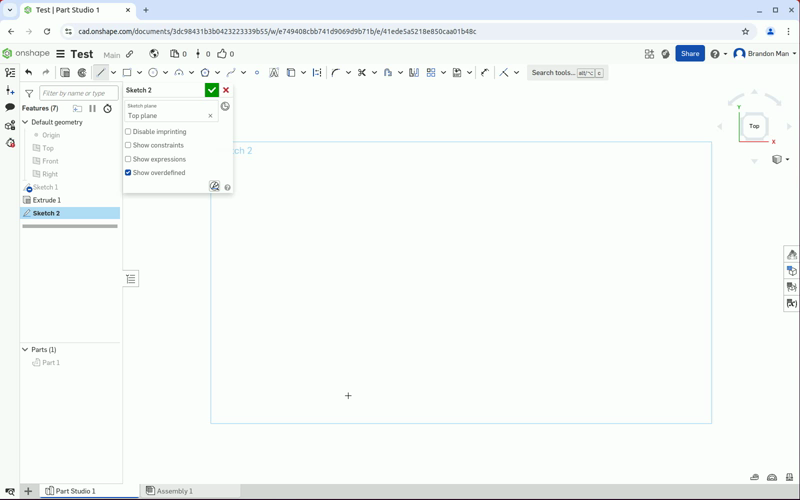
click(348, 395)
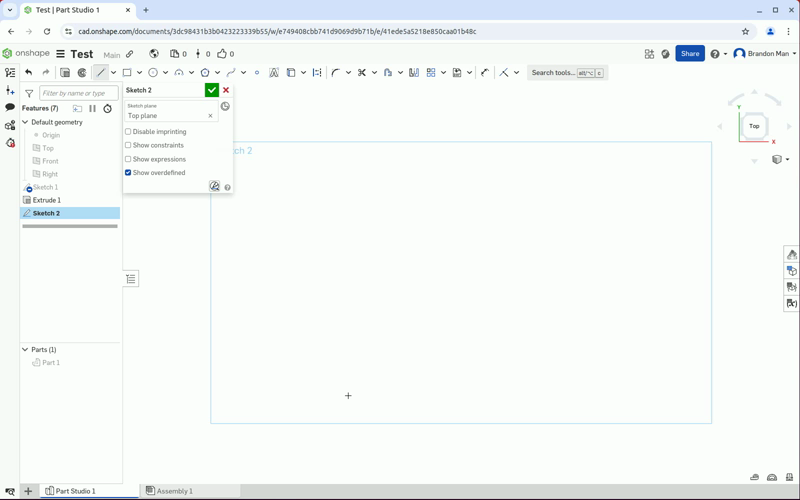
key_up(shift)
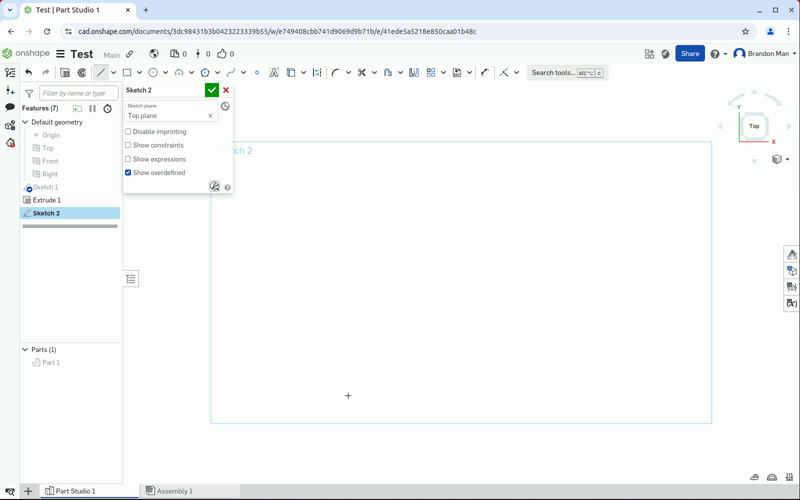
key_down(shift)
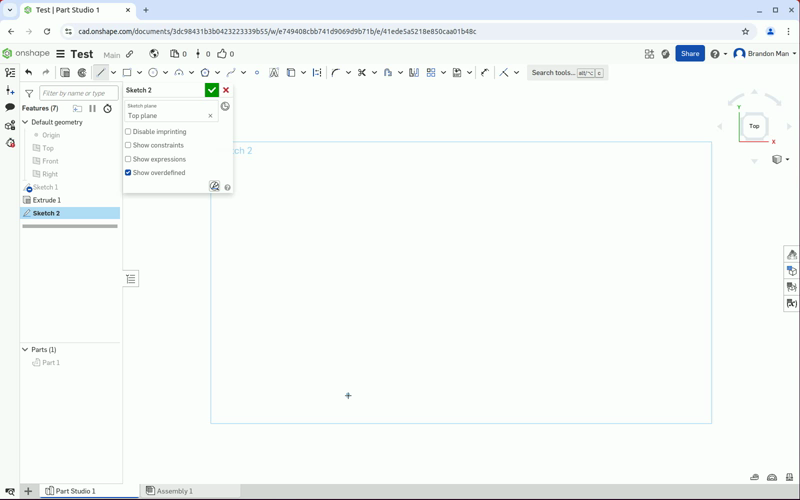
mouse_move(572, 395)
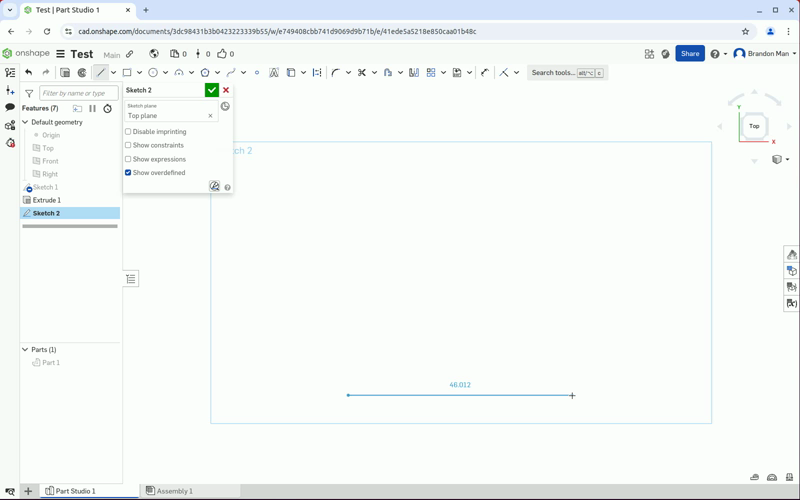
click(572, 395)
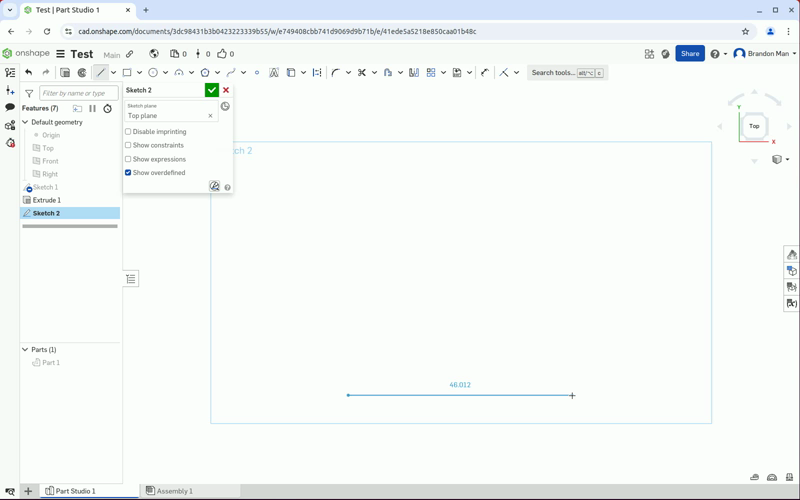
key_up(shift)
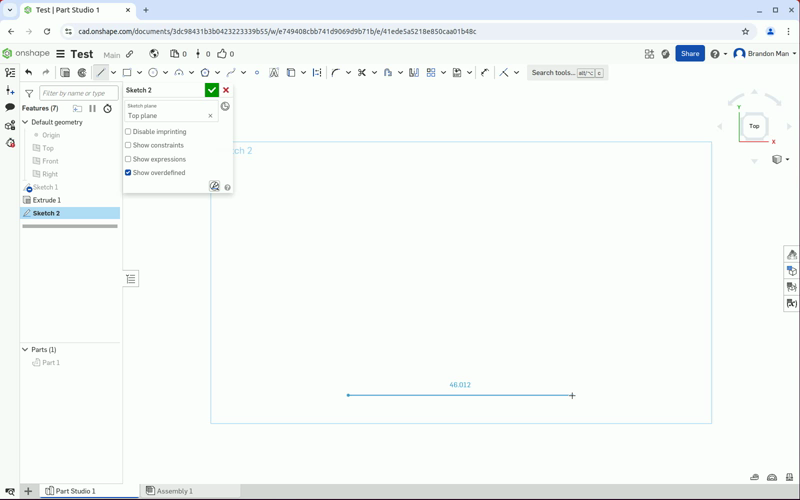
key_down(shift)
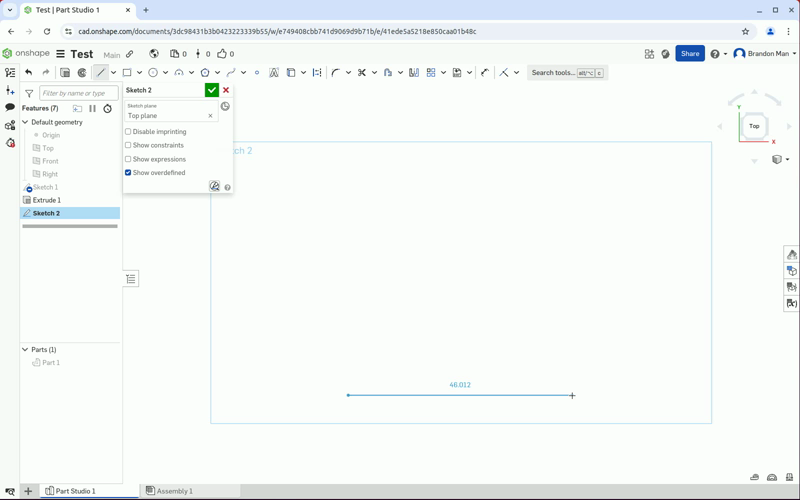
mouse_move(572, 171)
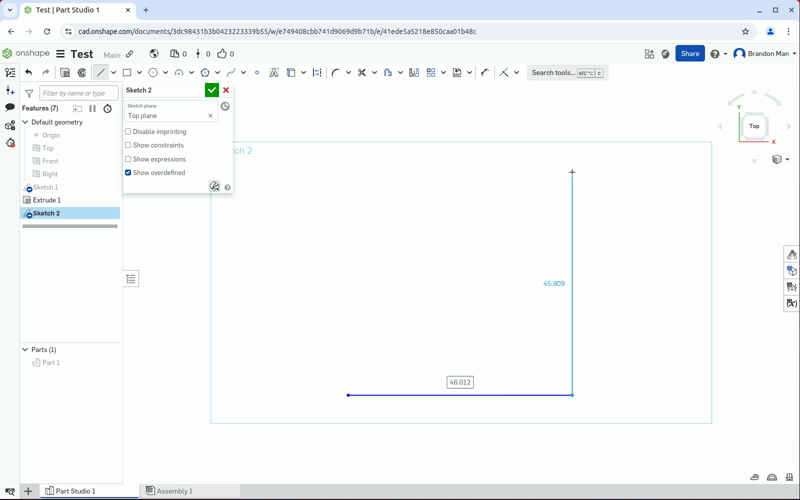
click(572, 171)
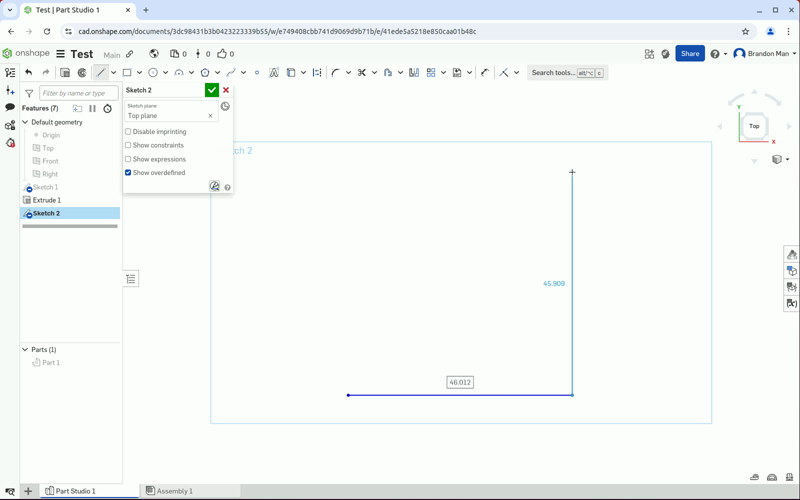
key_up(shift)
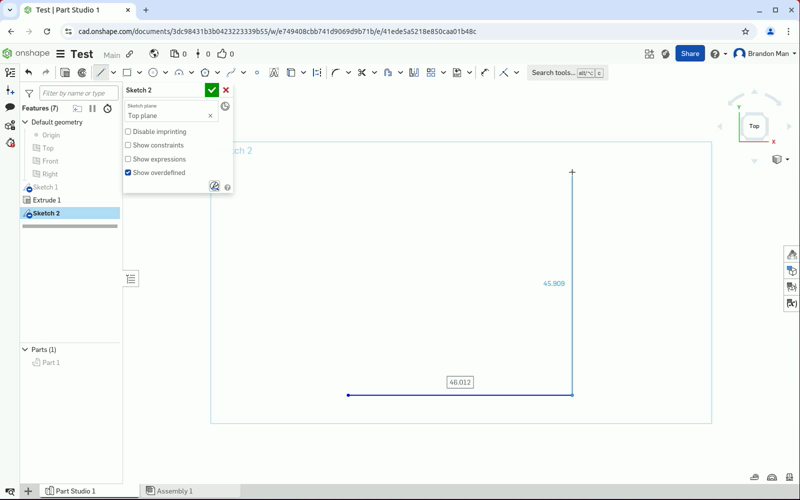
key_down(shift)
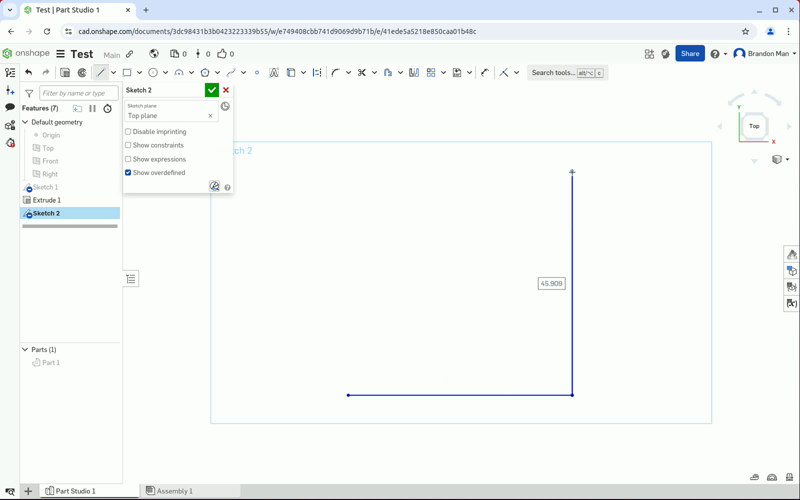
mouse_move(348, 171)
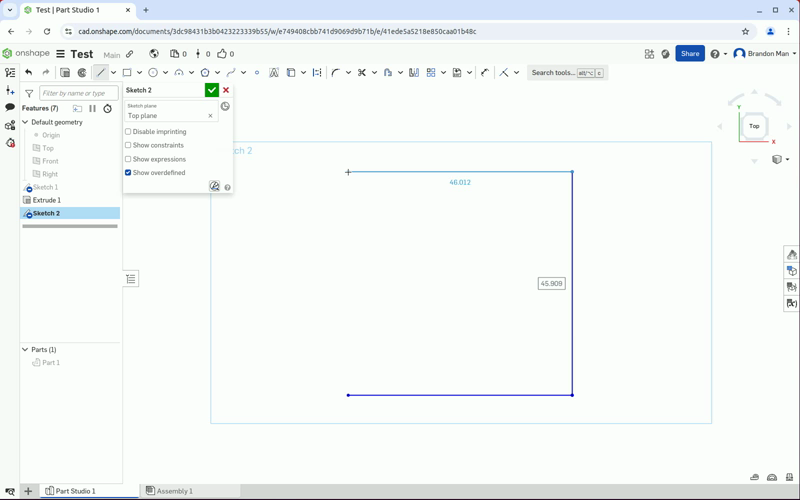
click(348, 171)
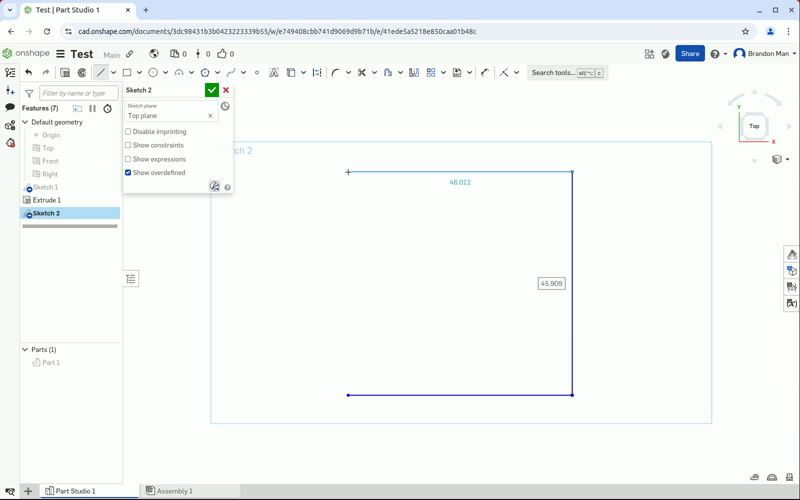
key_up(shift)
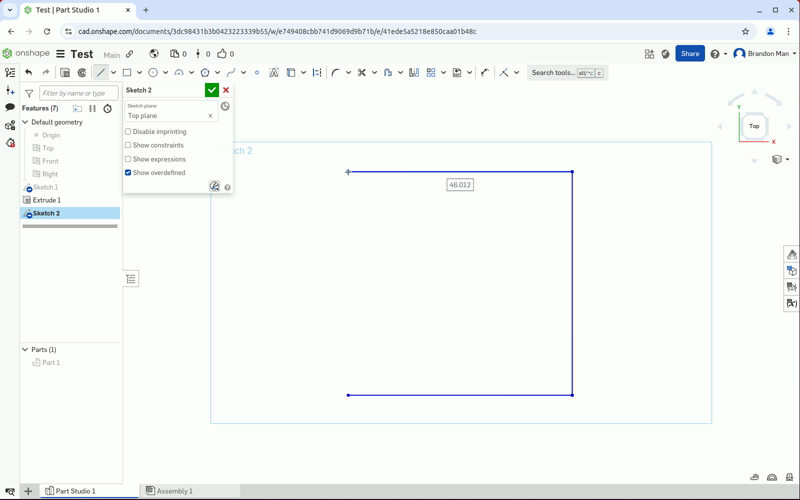
key_down(shift)
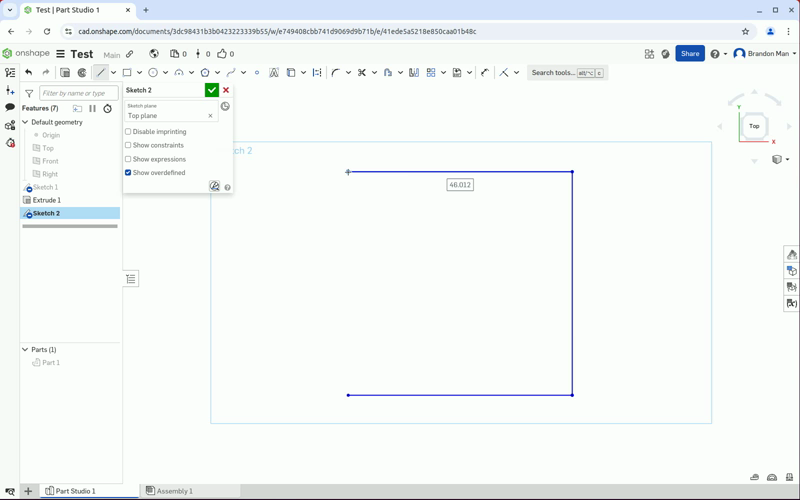
mouse_move(348, 395)
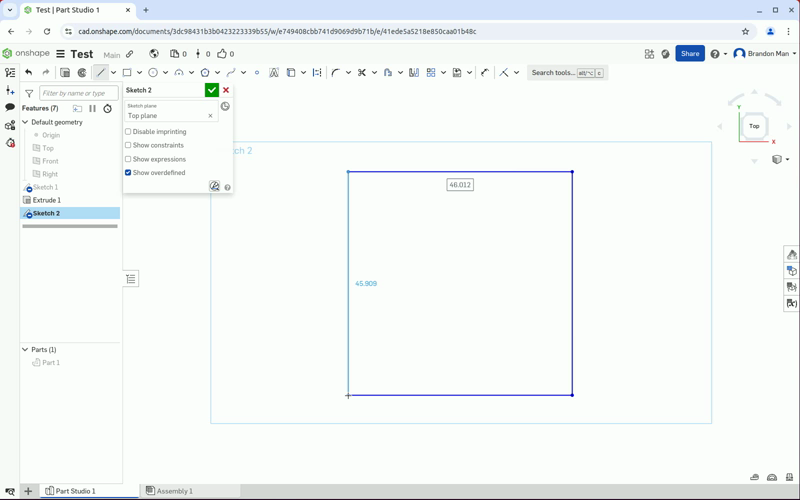
key_up(shift)
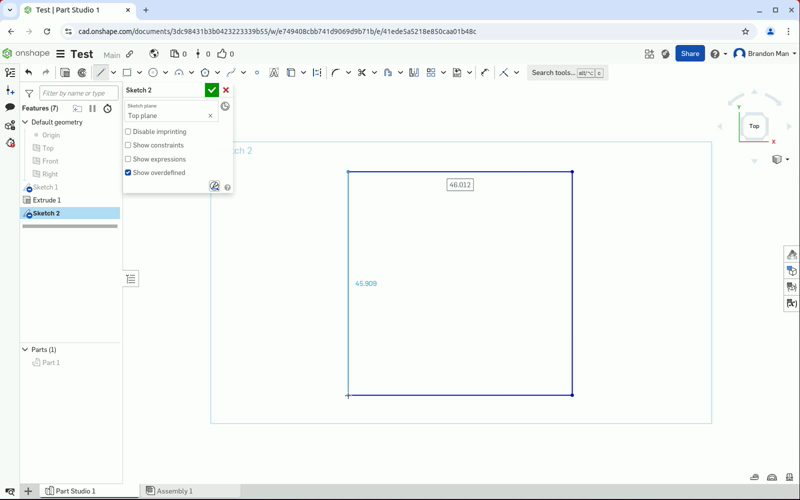
click(348, 395)
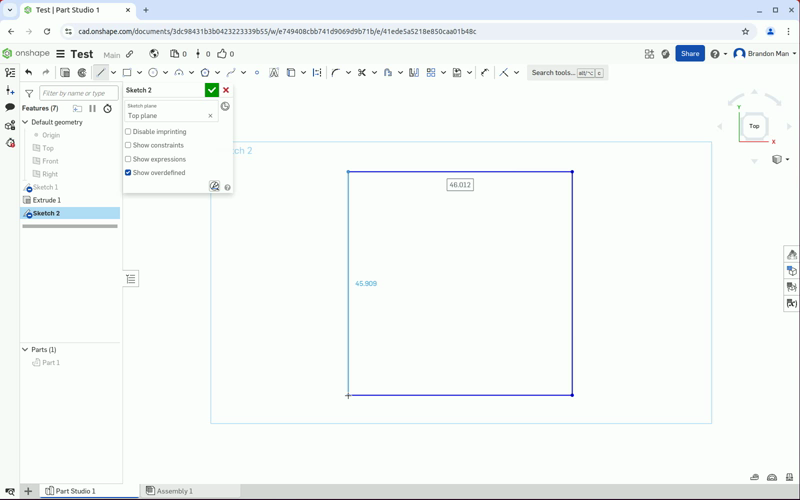
key(esc)
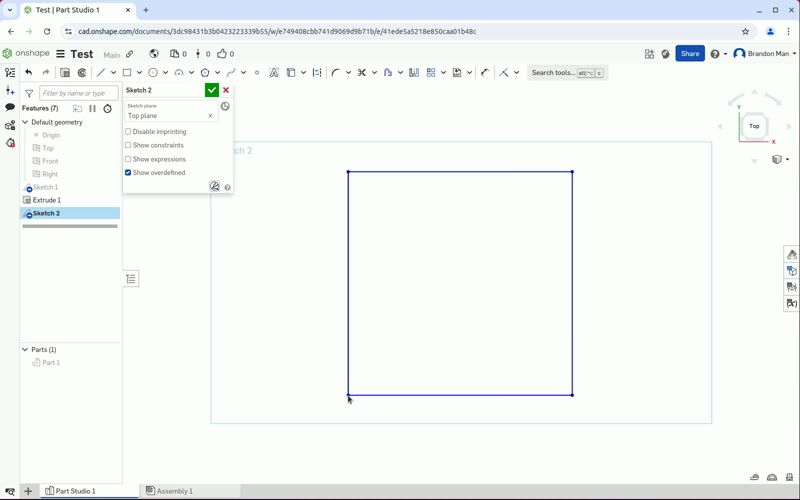
key(l)
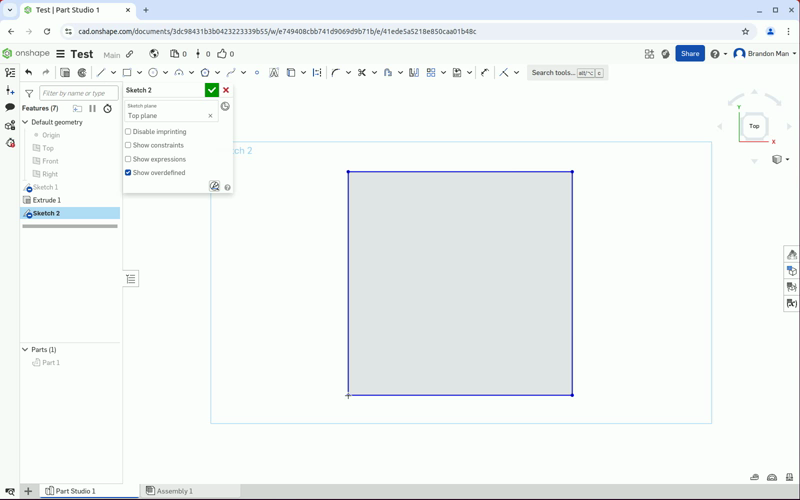
key_down(shift)
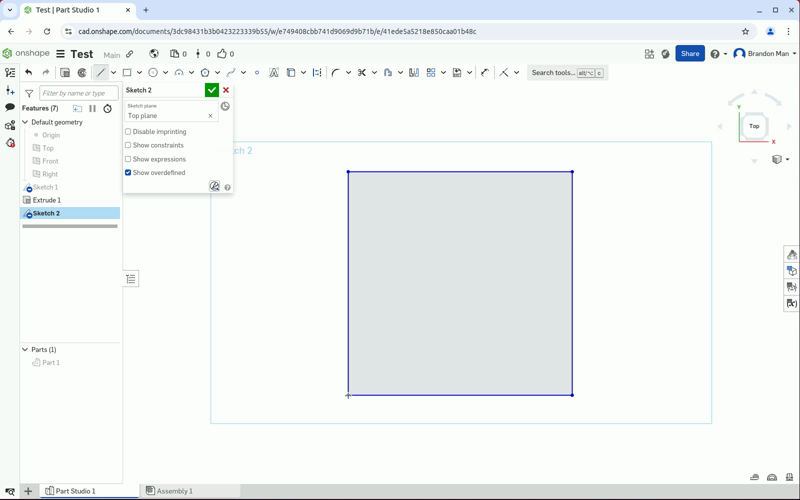
mouse_move(350, 393)
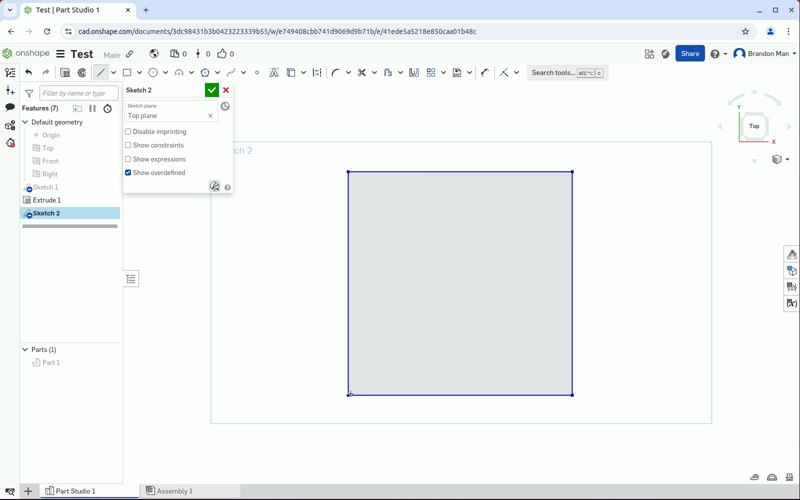
scroll(6)
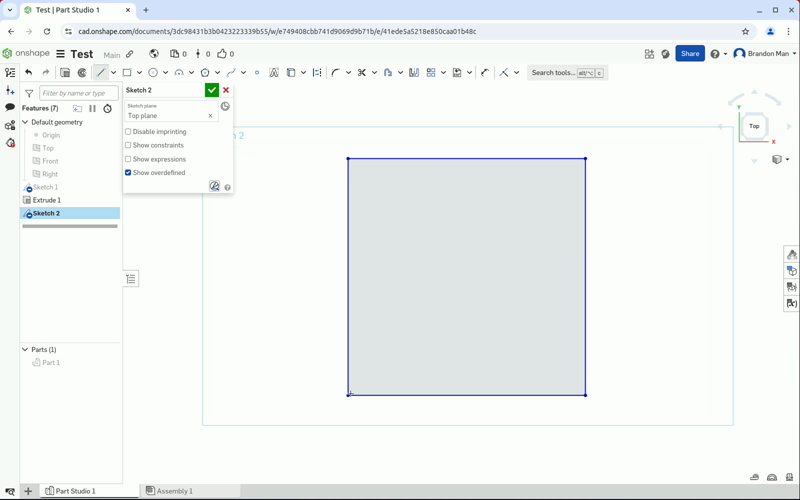
scroll(6)
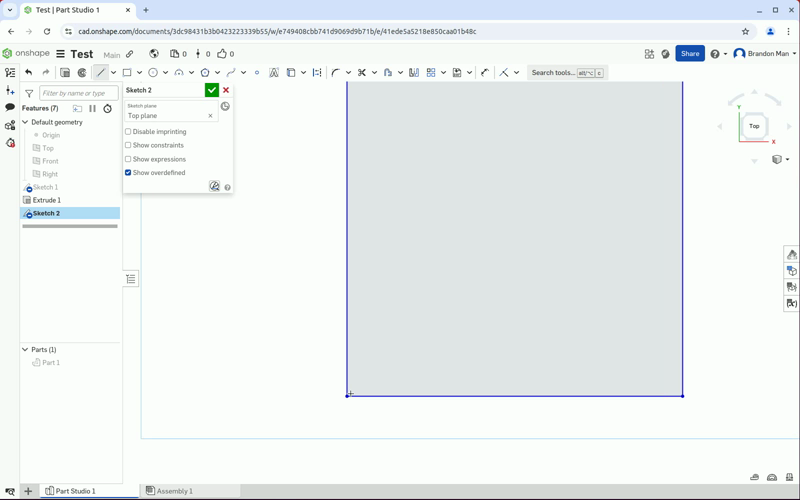
scroll(6)
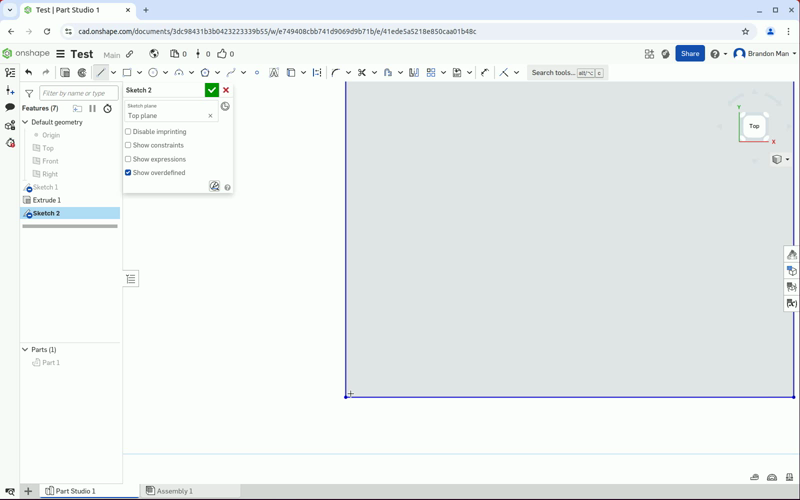
scroll(6)
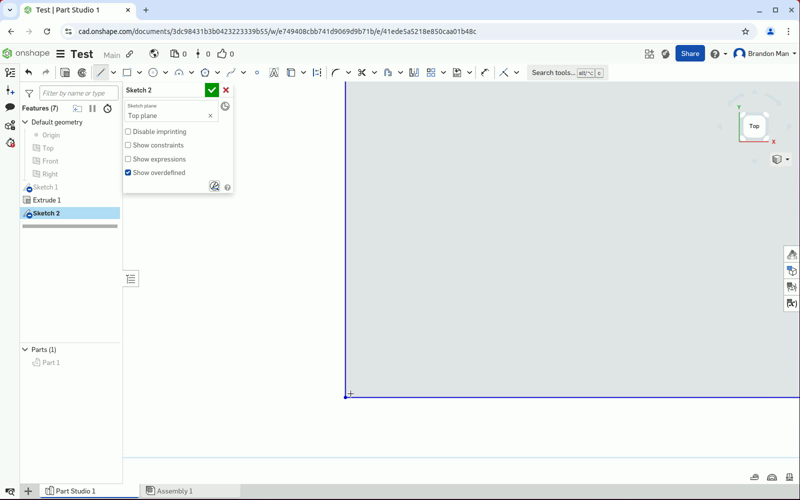
scroll(6)
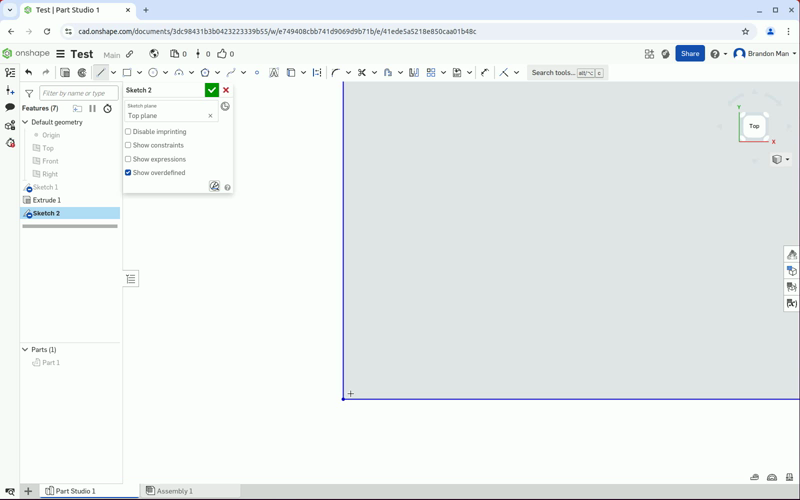
scroll(6)
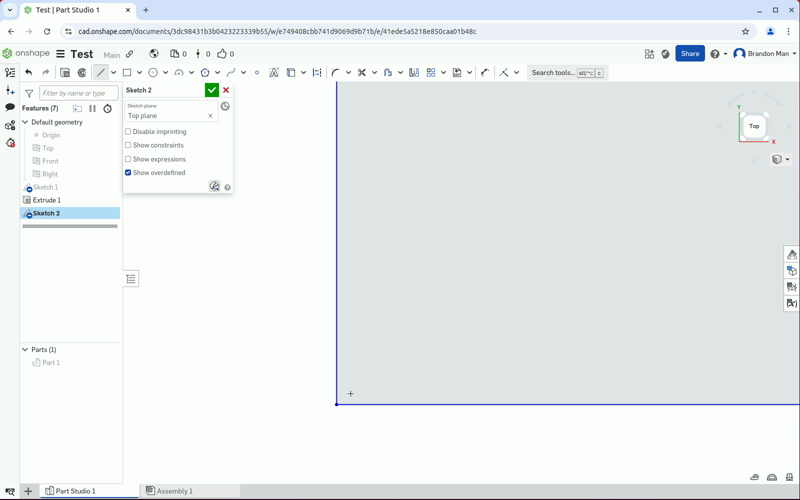
scroll(6)
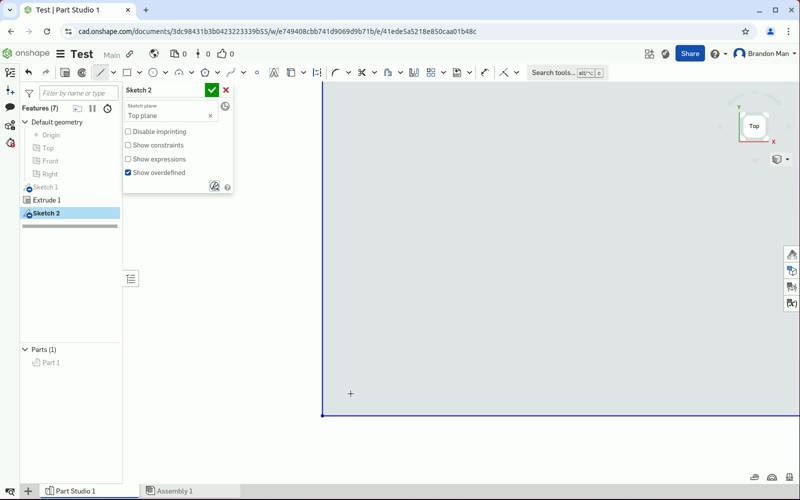
click(350, 393)
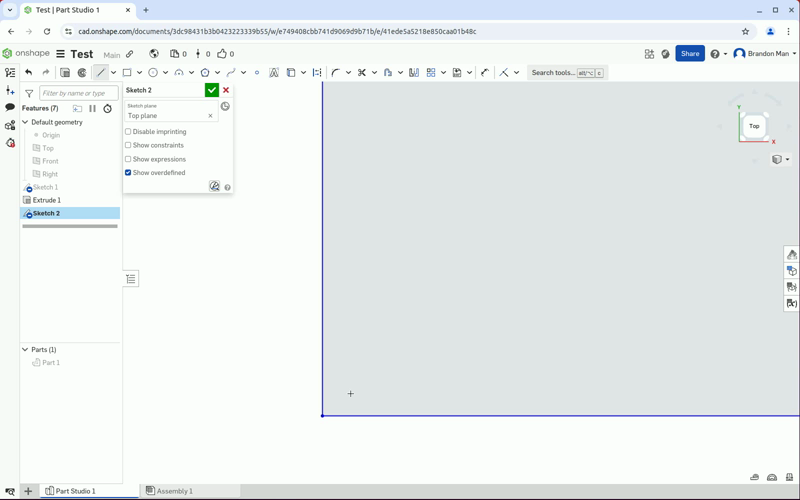
scroll(-6)
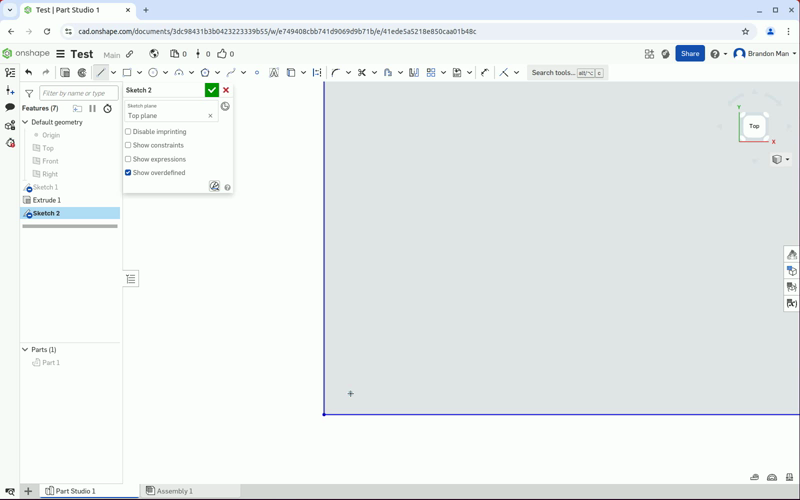
scroll(-6)
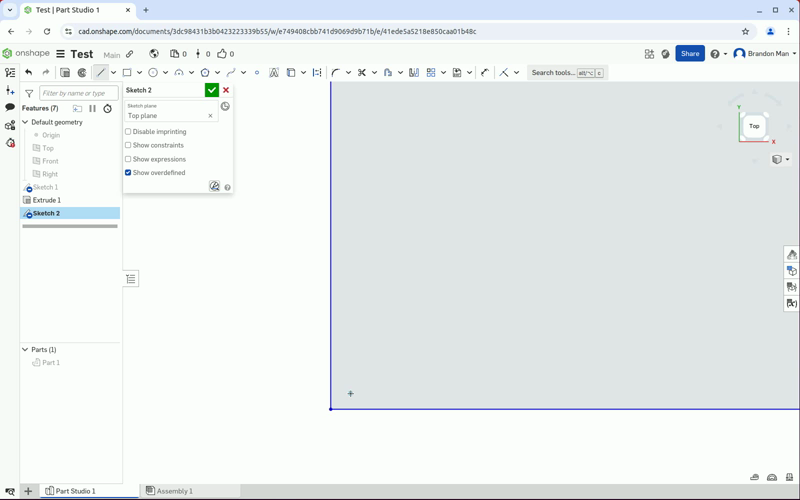
scroll(-6)
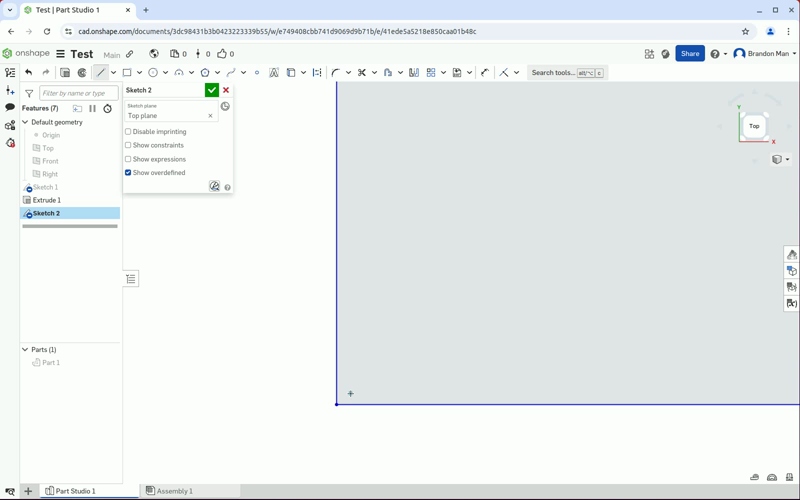
scroll(-6)
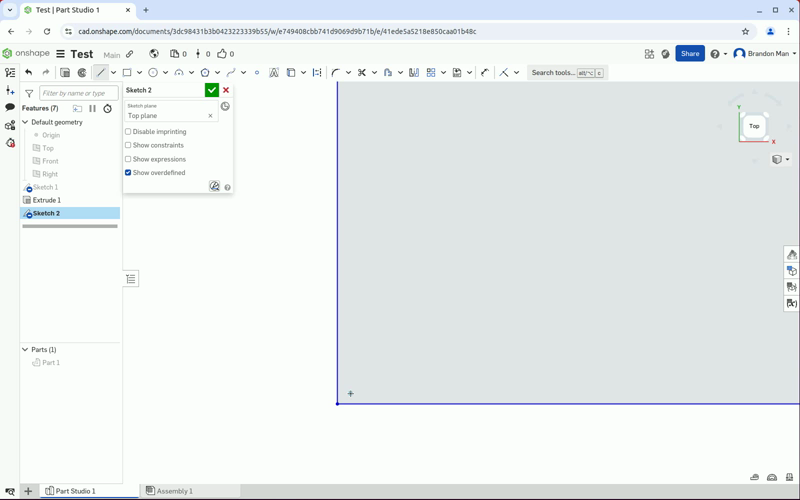
scroll(-6)
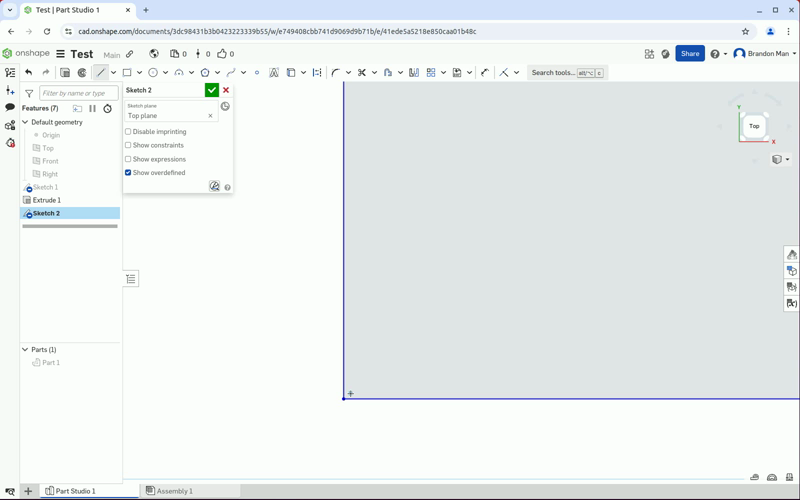
scroll(-6)
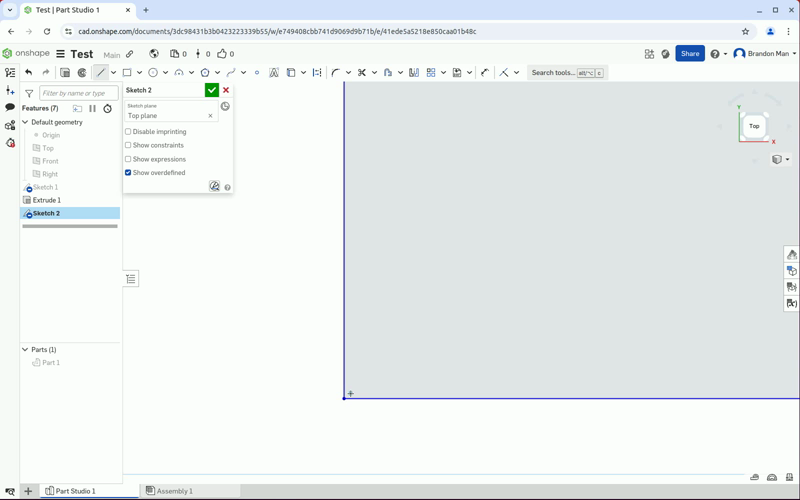
scroll(-6)
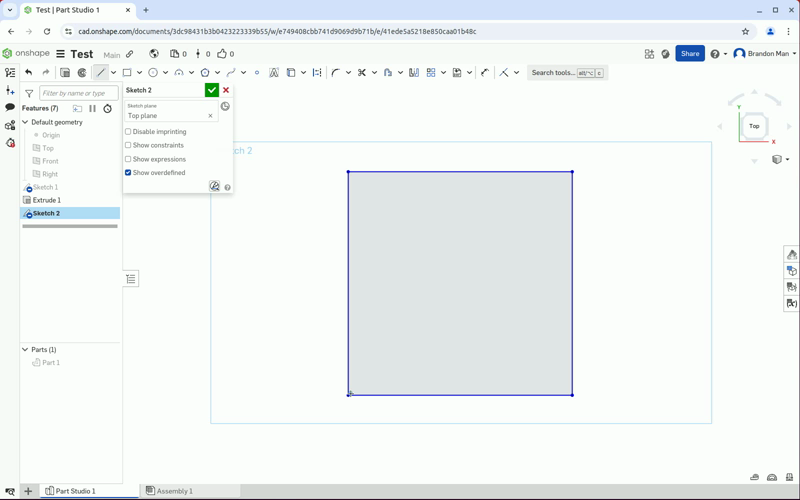
key_up(shift)
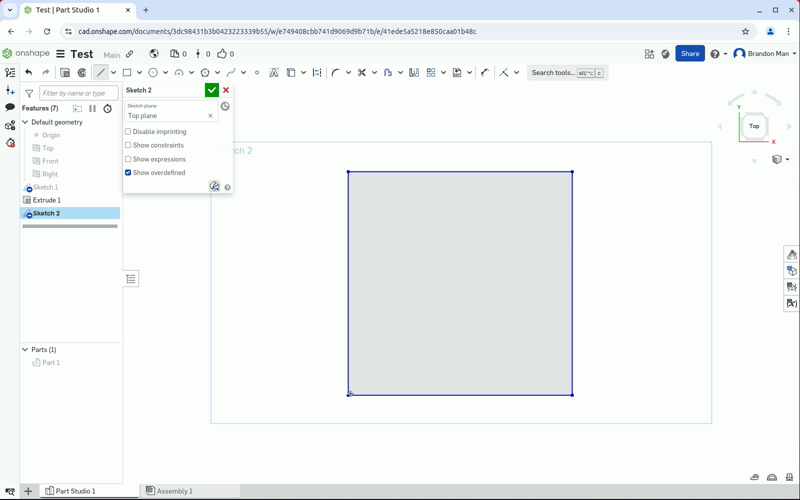
key_down(shift)
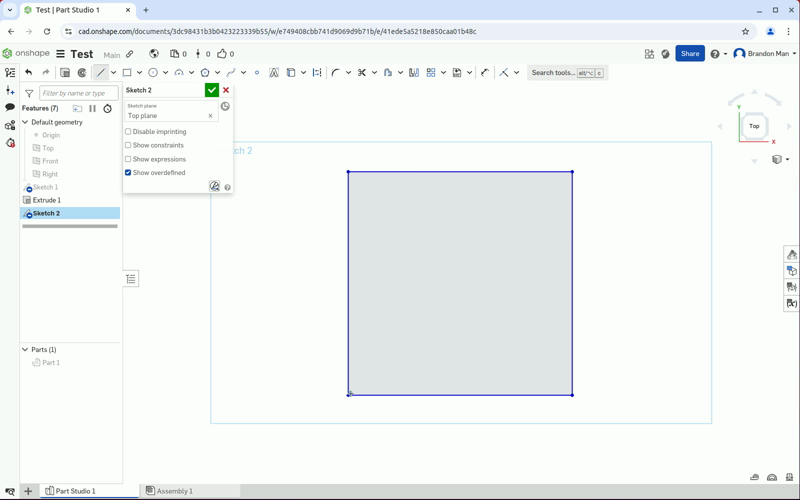
mouse_move(569, 393)
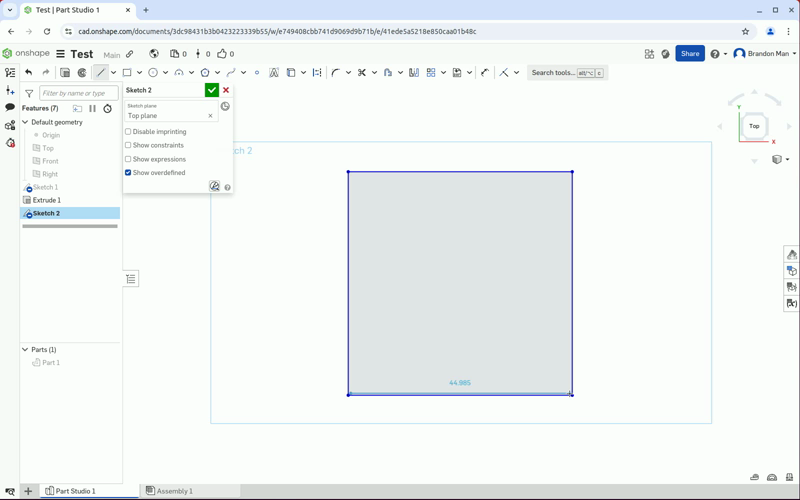
scroll(6)
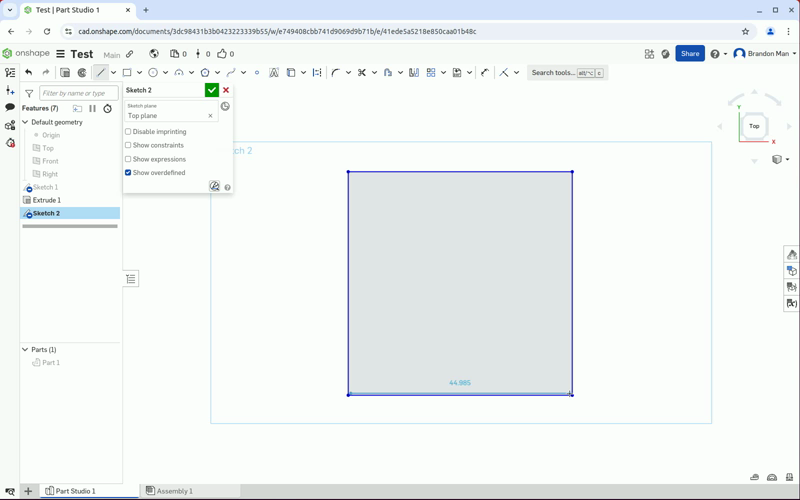
scroll(6)
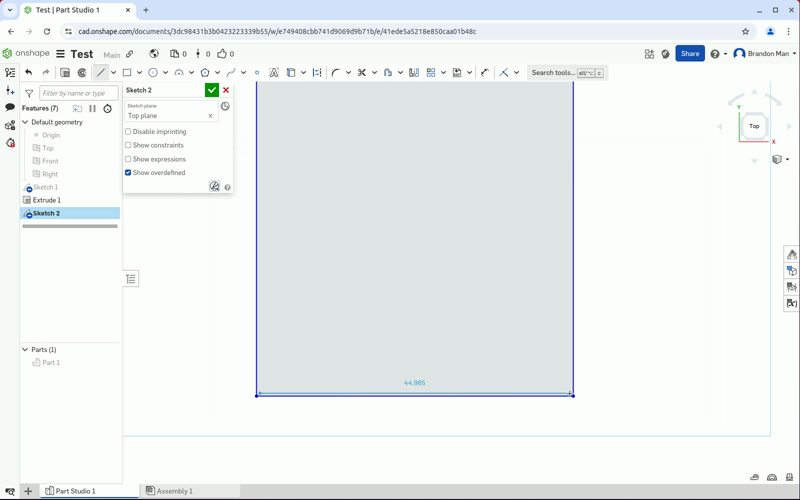
scroll(6)
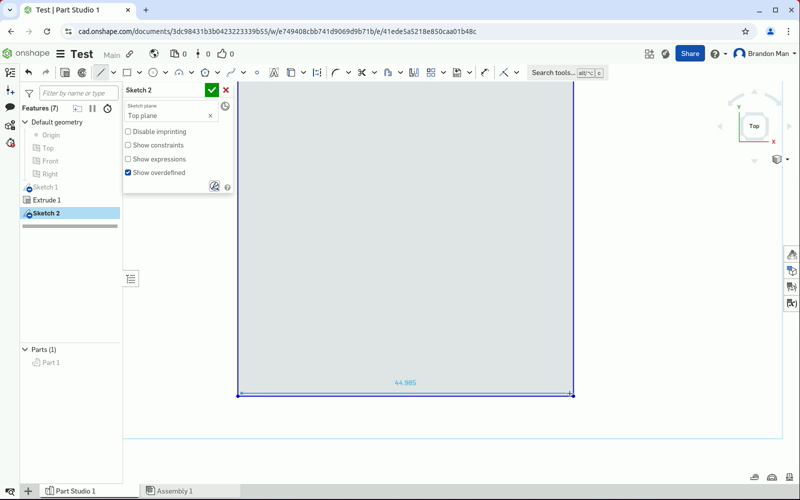
scroll(6)
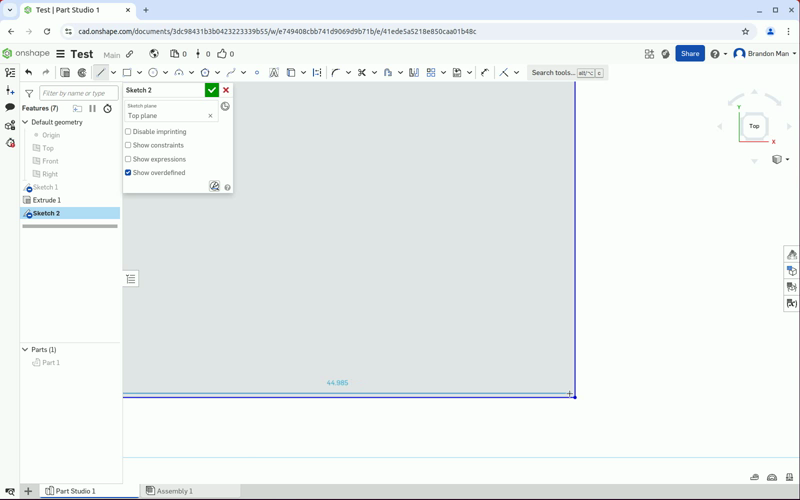
scroll(6)
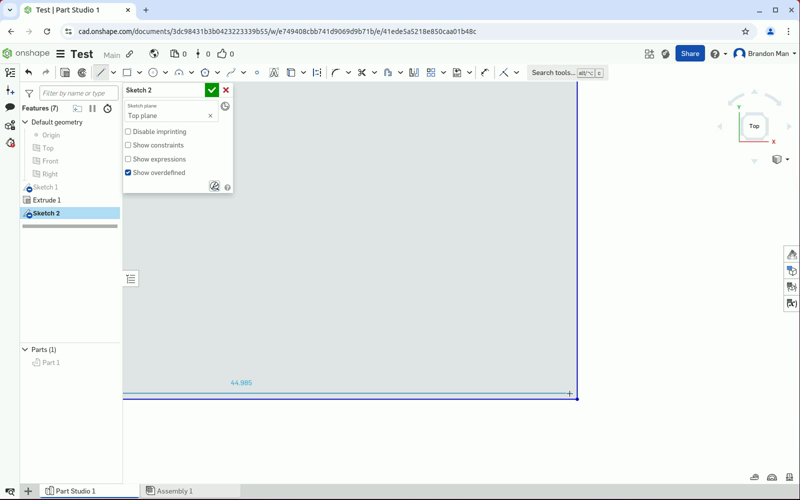
scroll(6)
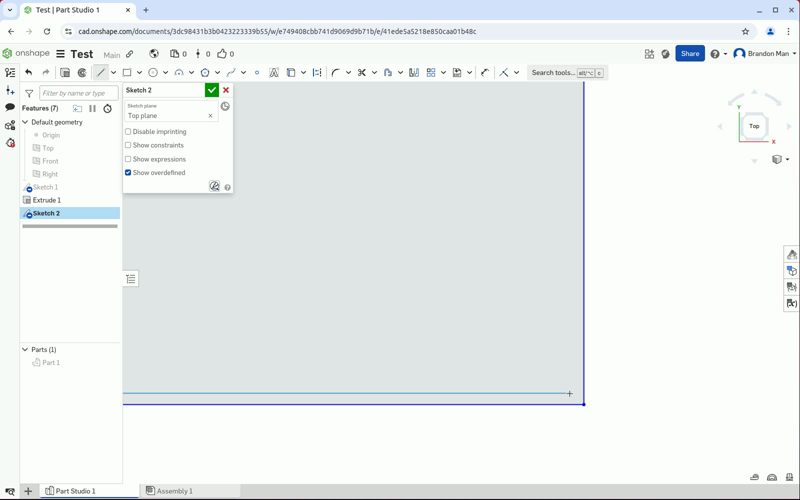
scroll(6)
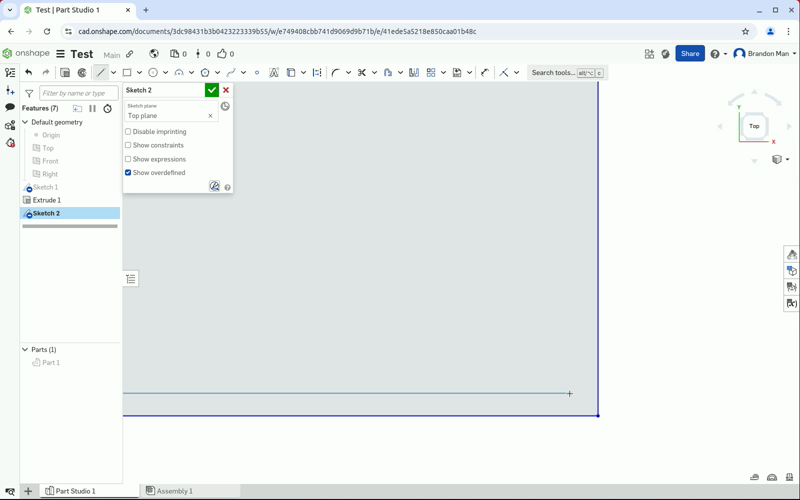
click(569, 393)
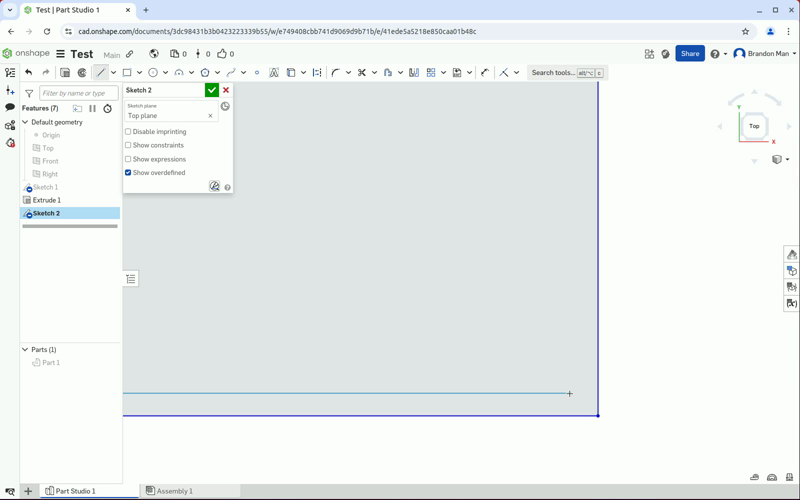
scroll(-6)
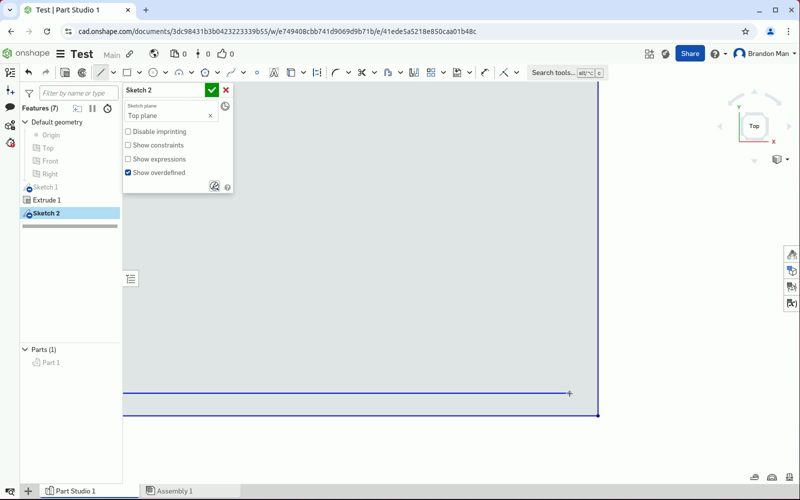
scroll(-6)
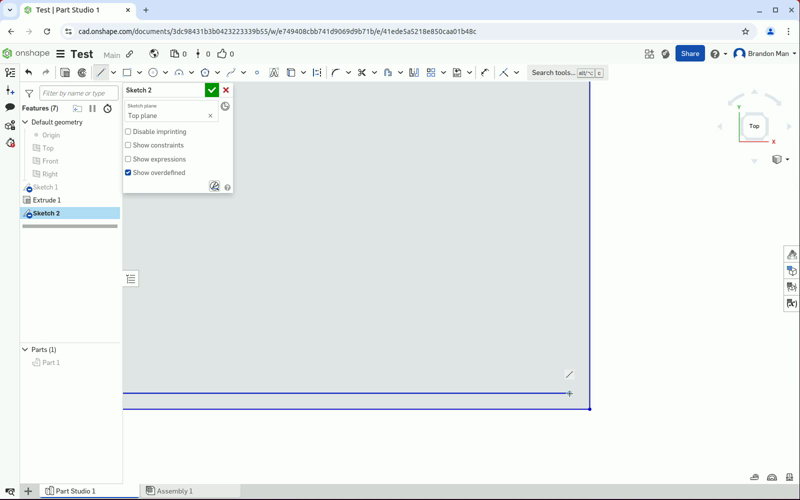
scroll(-6)
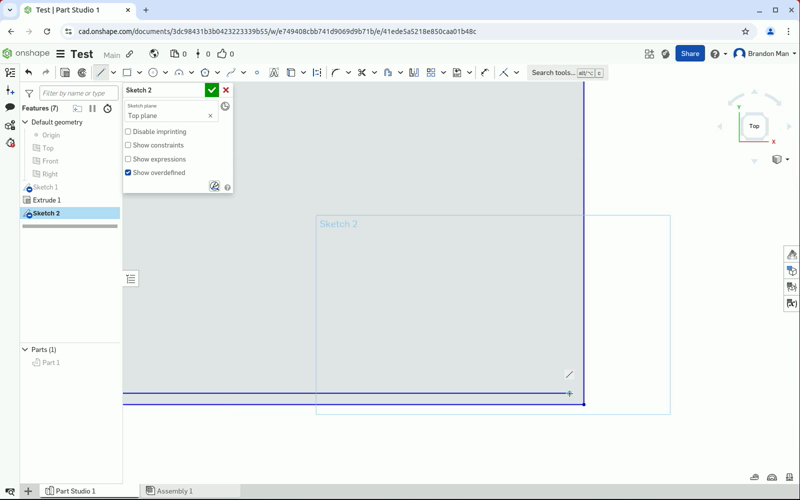
scroll(-6)
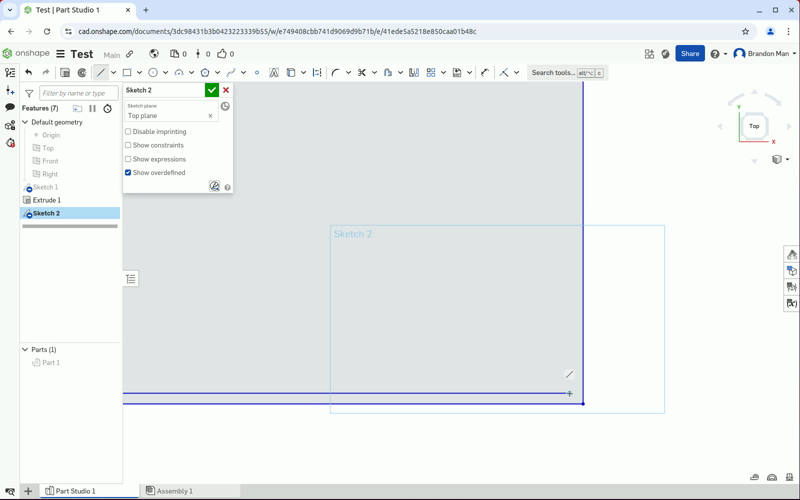
scroll(-6)
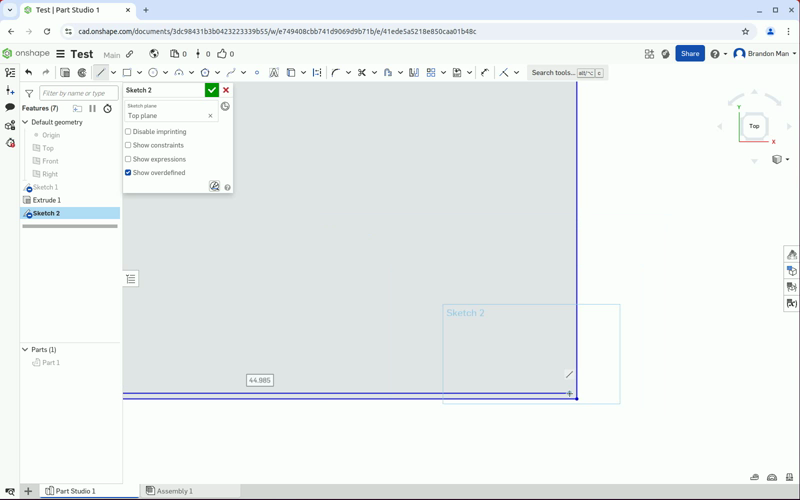
scroll(-6)
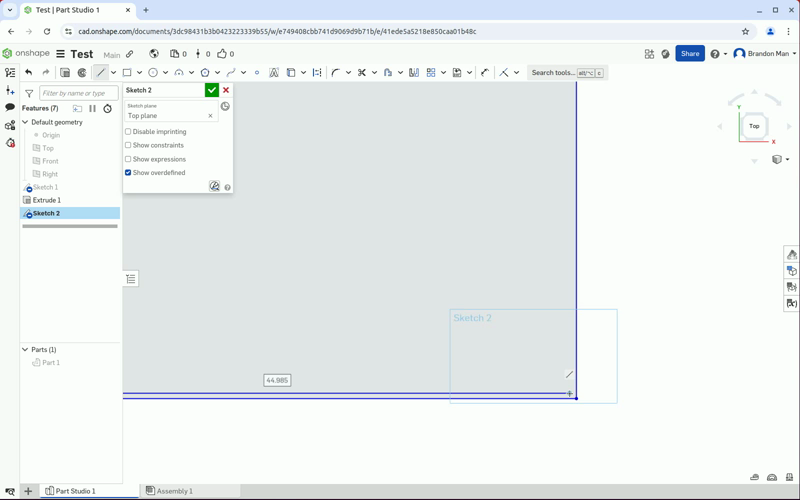
scroll(-6)
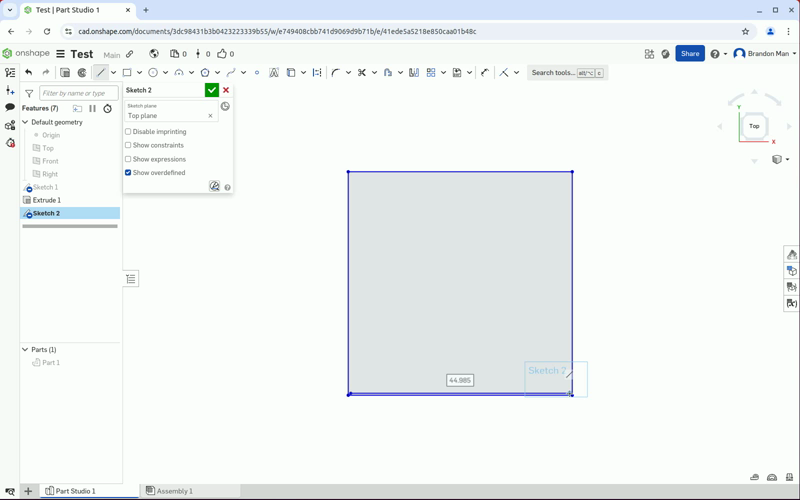
key_up(shift)
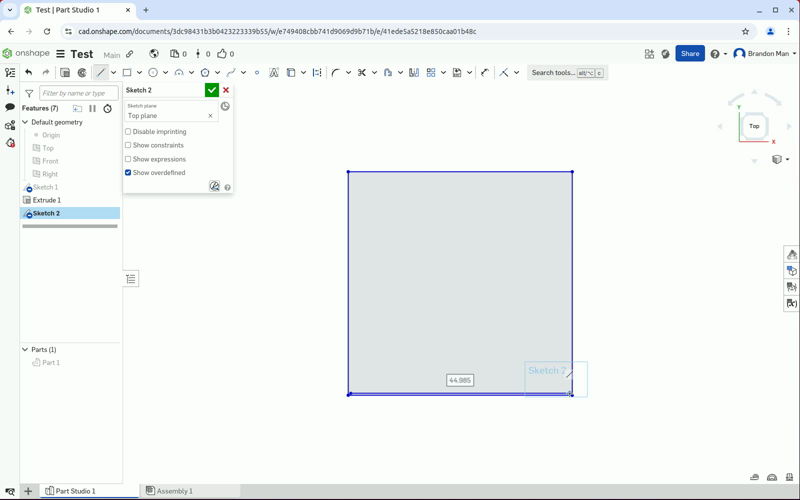
key_down(shift)
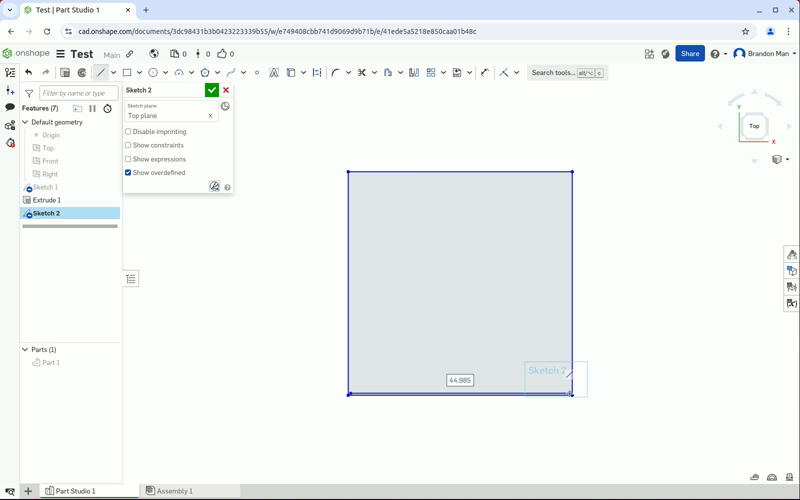
mouse_move(569, 174)
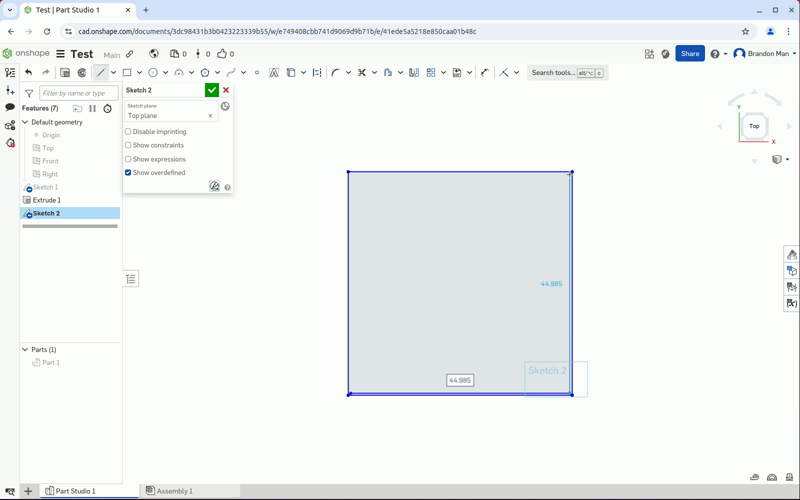
scroll(6)
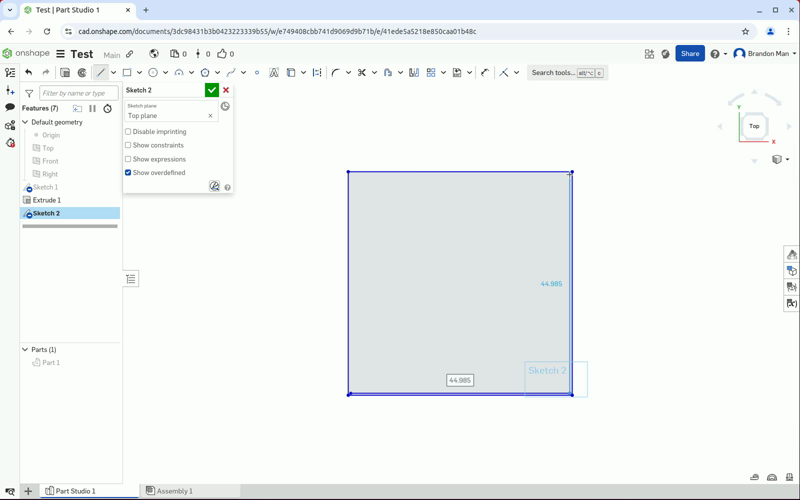
scroll(6)
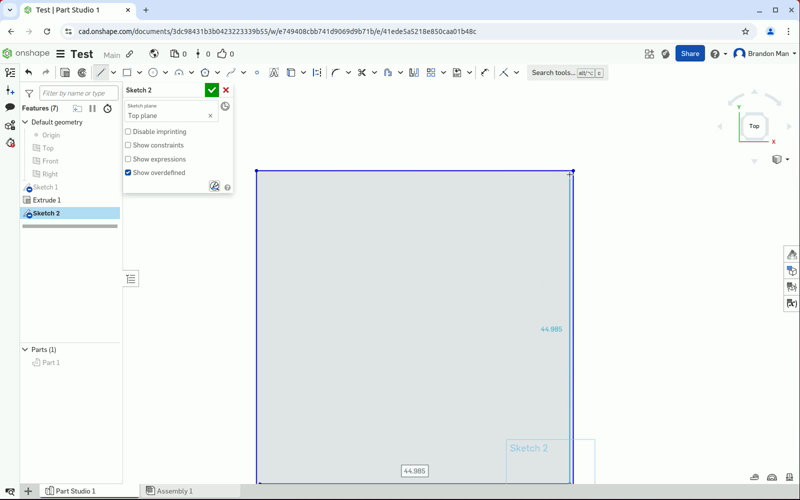
scroll(6)
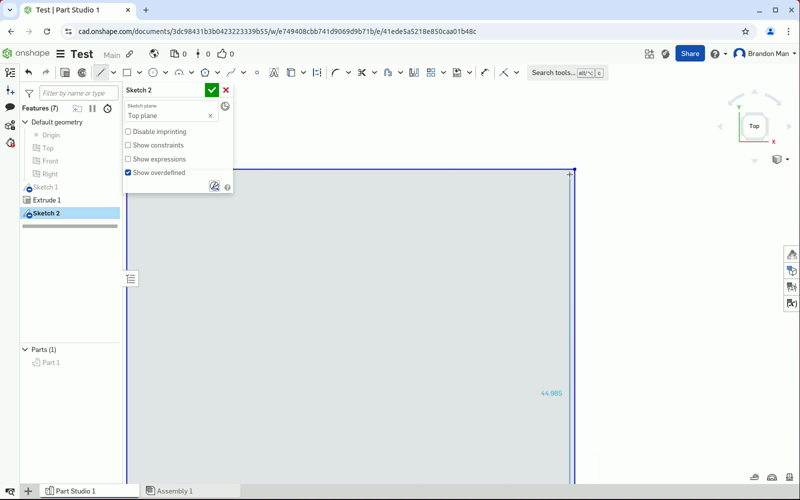
scroll(6)
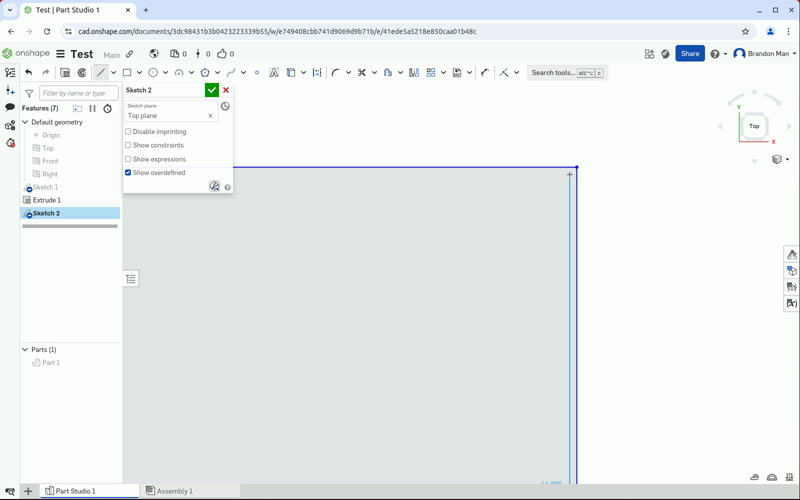
scroll(6)
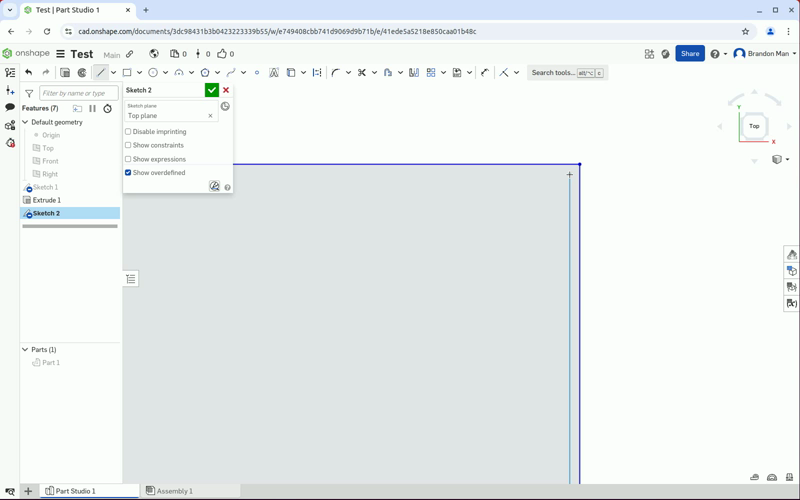
scroll(6)
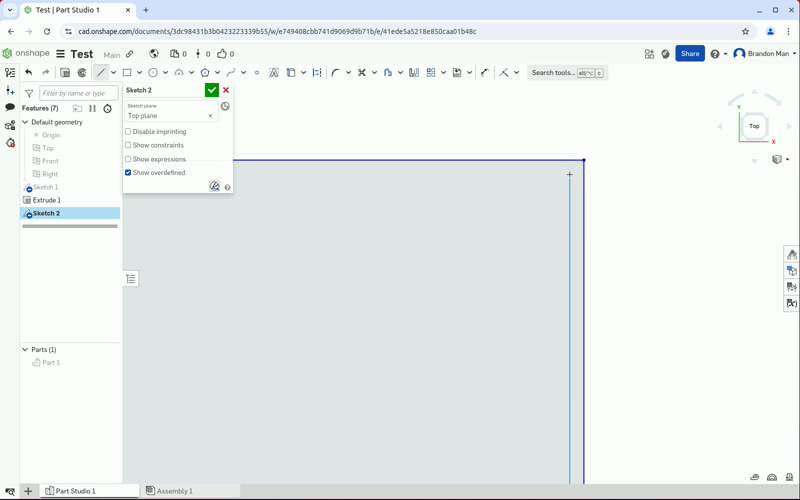
scroll(6)
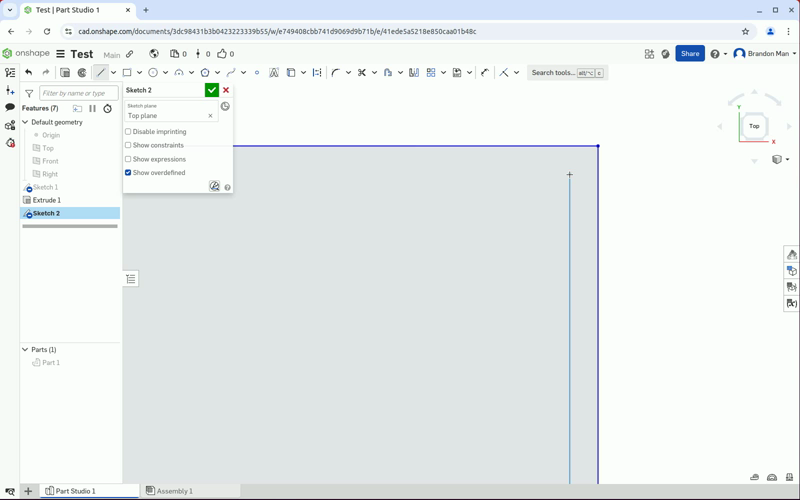
click(569, 174)
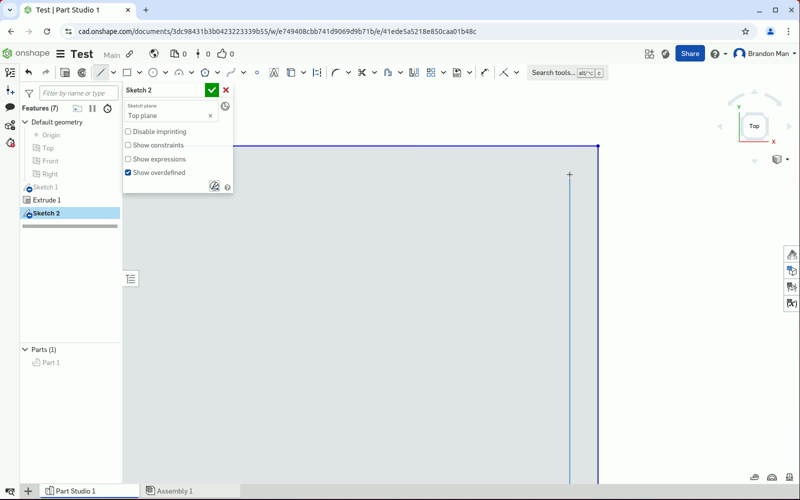
scroll(-6)
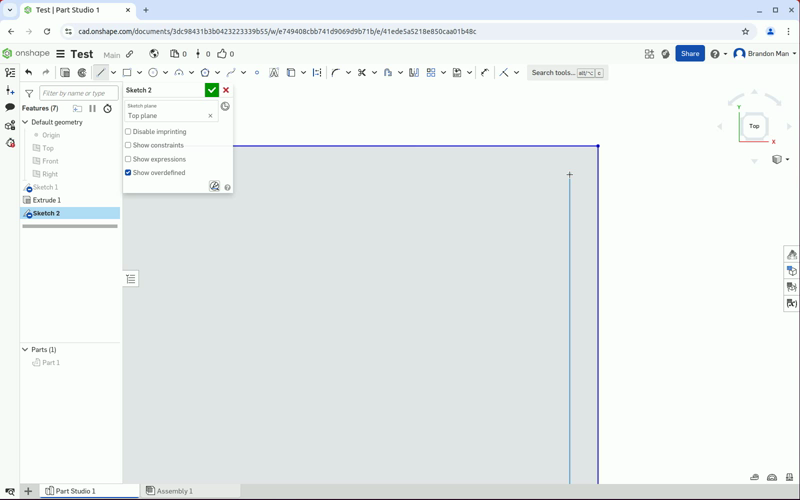
scroll(-6)
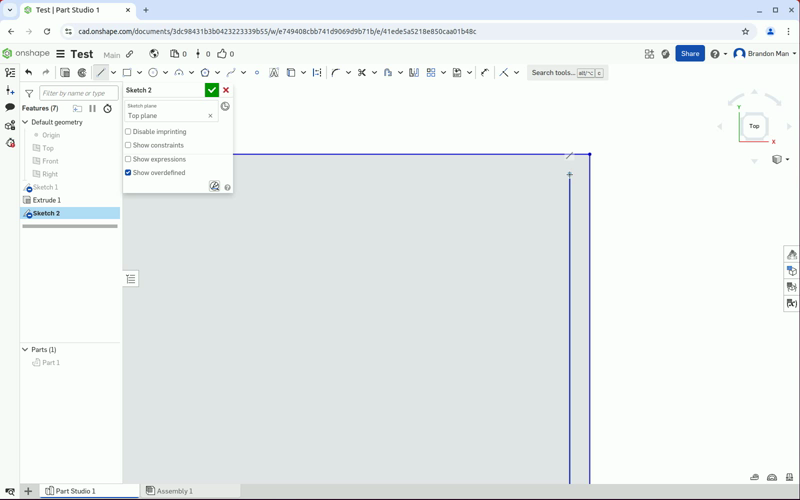
scroll(-6)
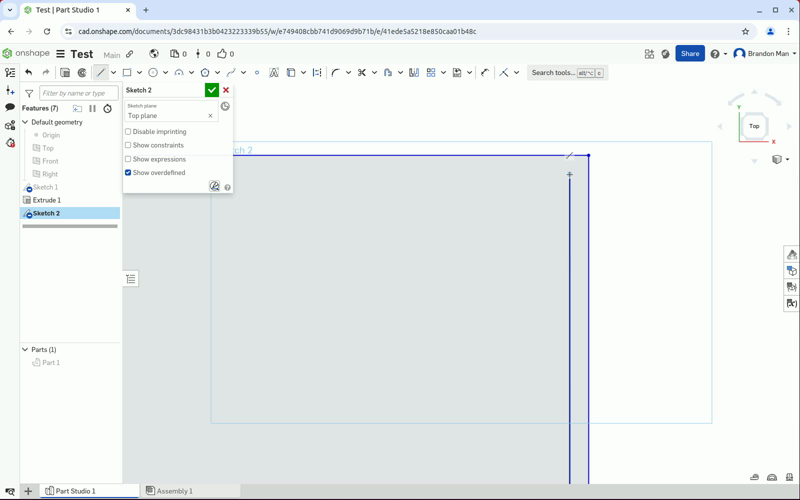
scroll(-6)
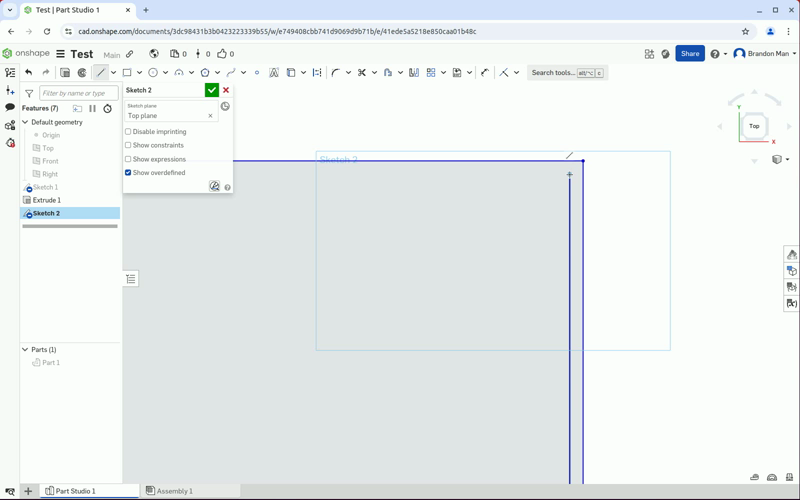
scroll(-6)
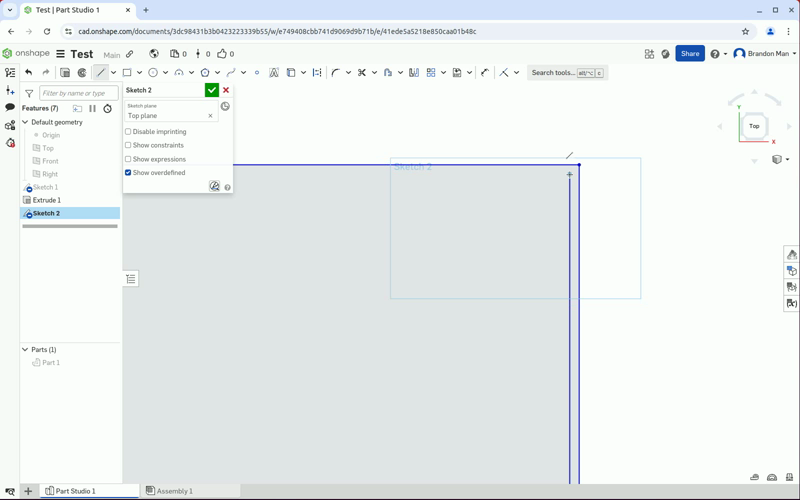
scroll(-6)
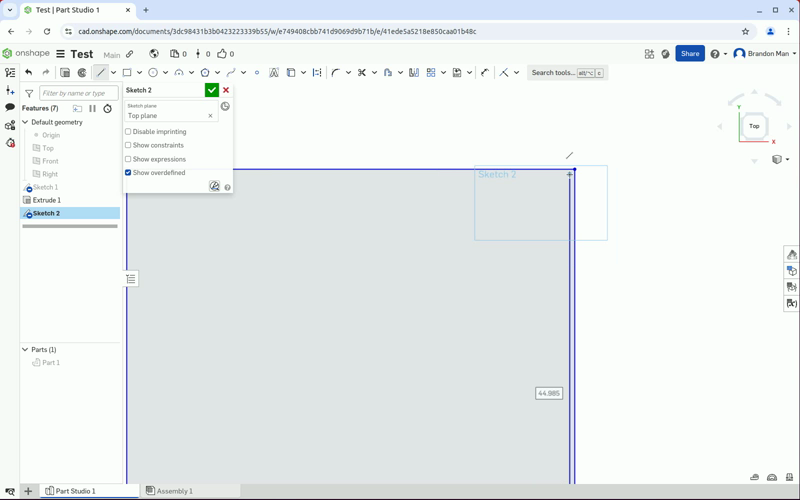
scroll(-6)
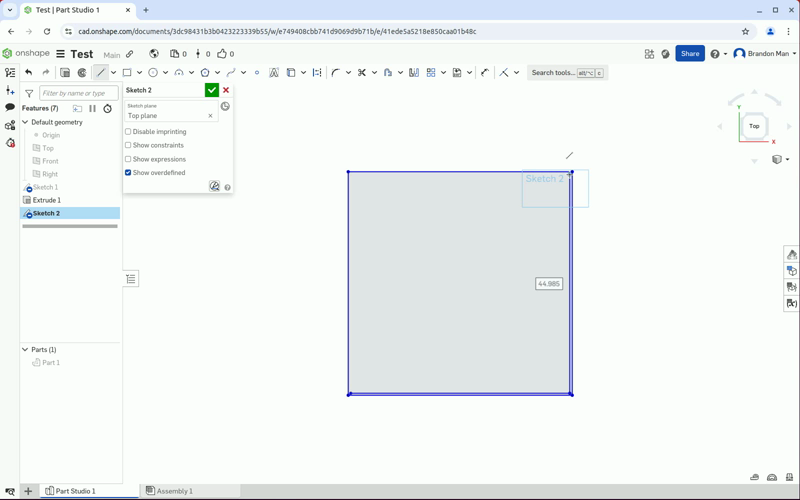
key_up(shift)
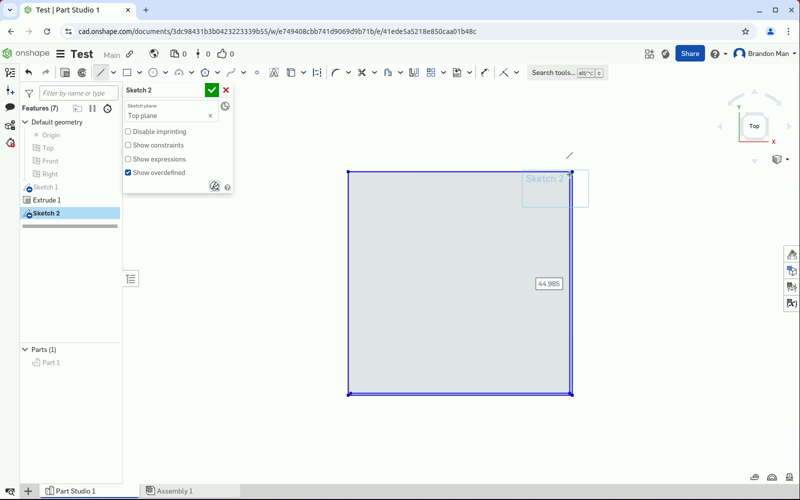
key_down(shift)
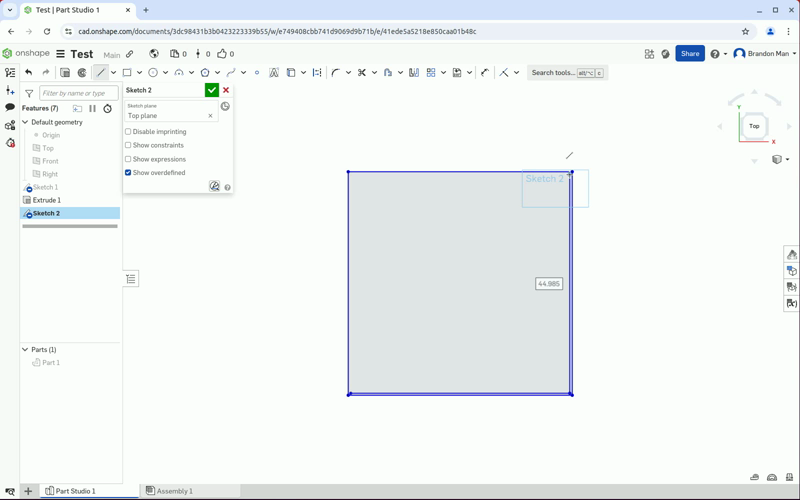
mouse_move(350, 174)
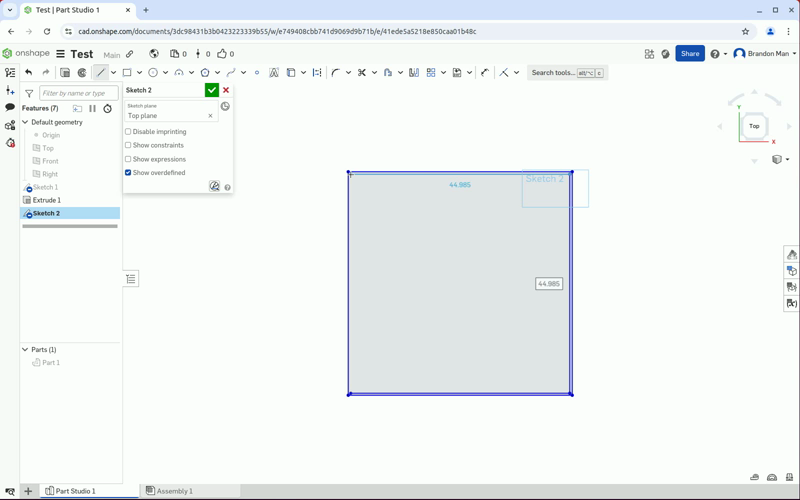
scroll(6)
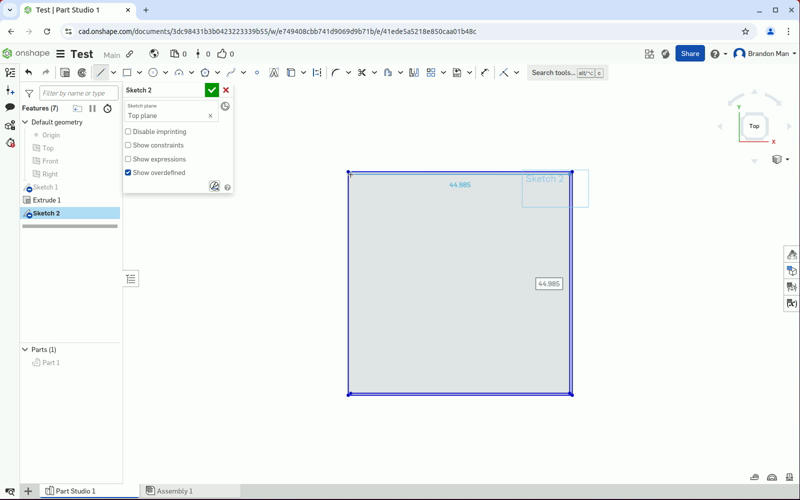
scroll(6)
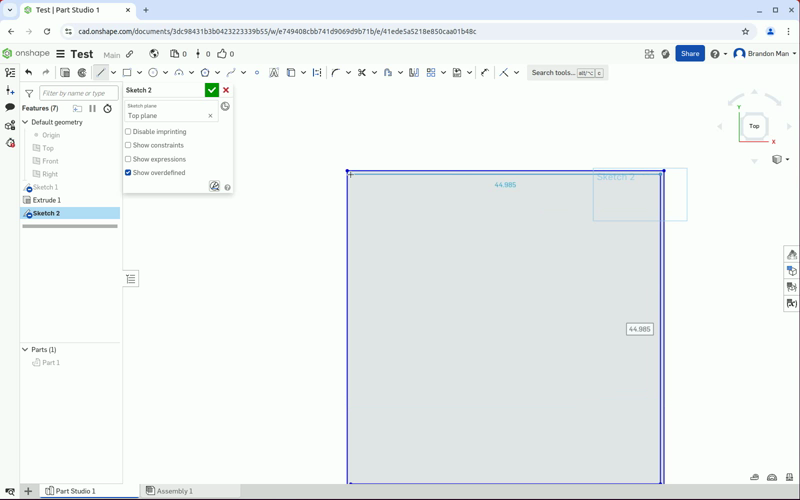
scroll(6)
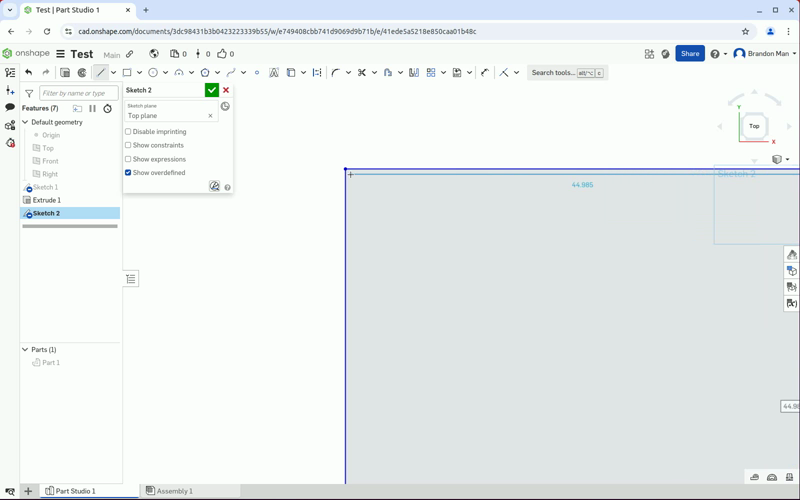
scroll(6)
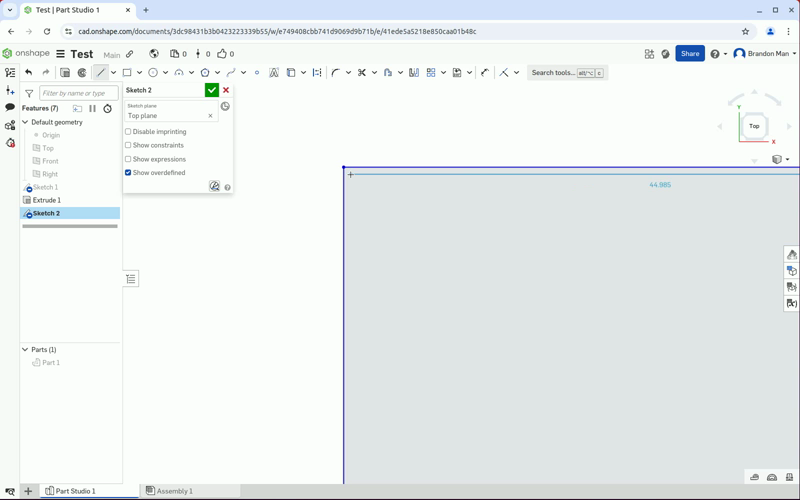
scroll(6)
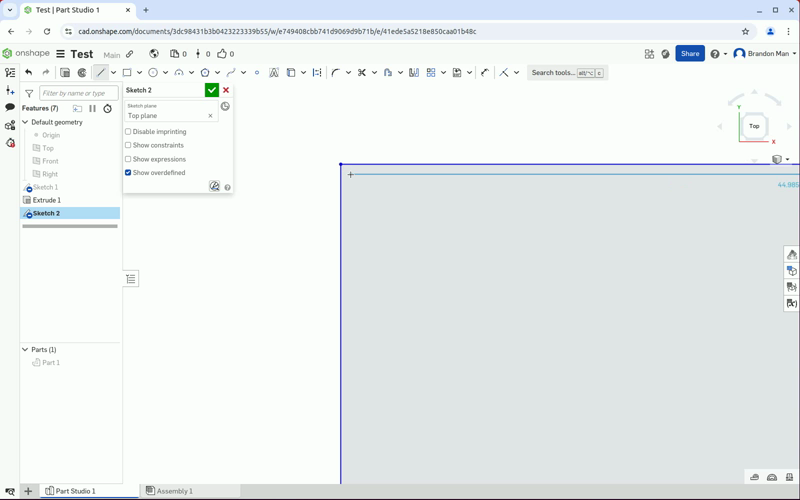
scroll(6)
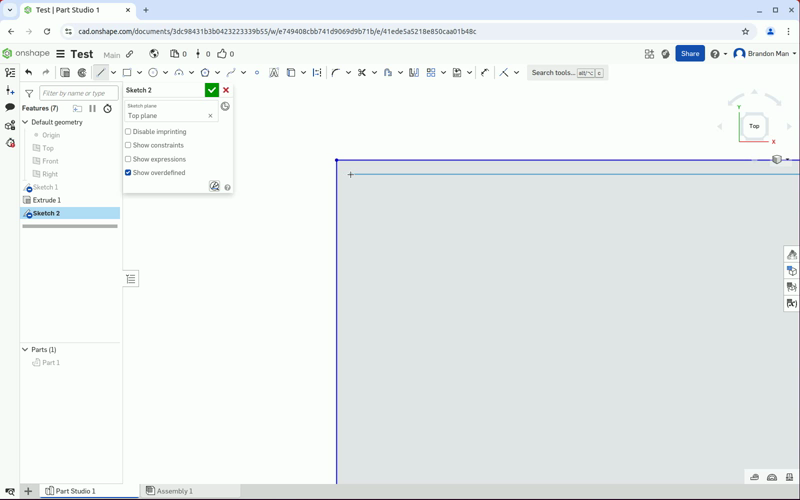
scroll(6)
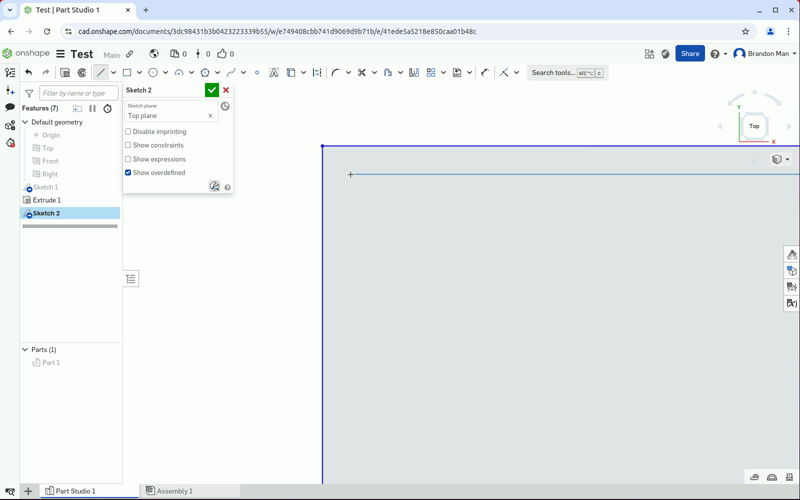
click(350, 174)
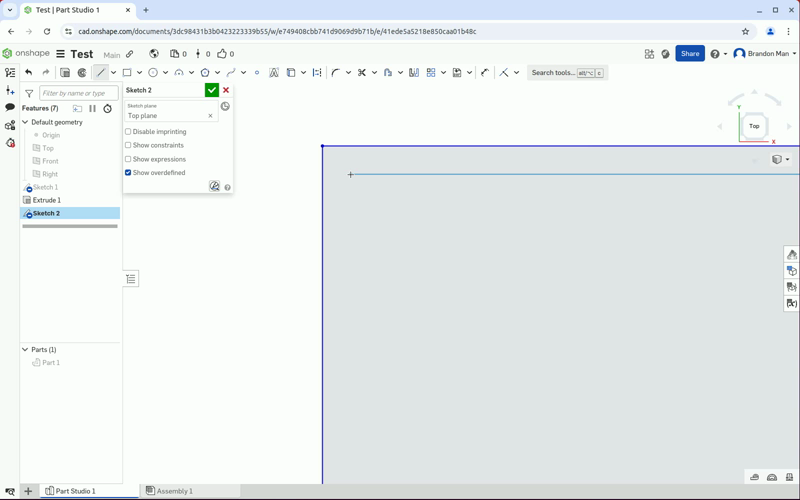
scroll(-6)
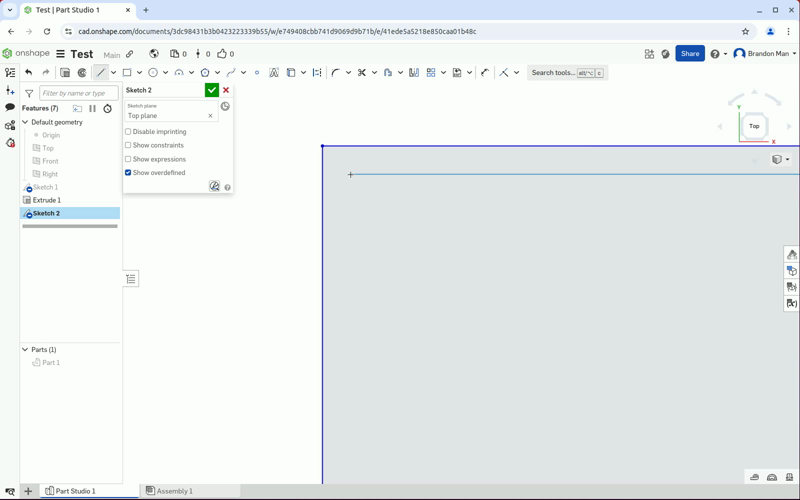
scroll(-6)
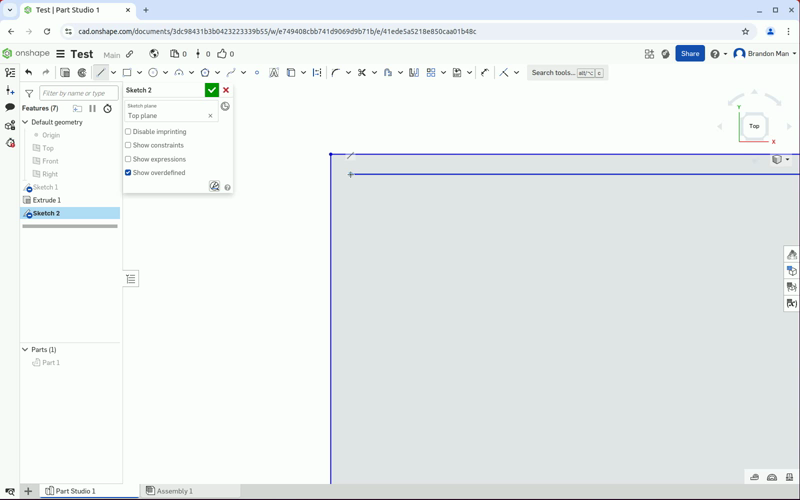
scroll(-6)
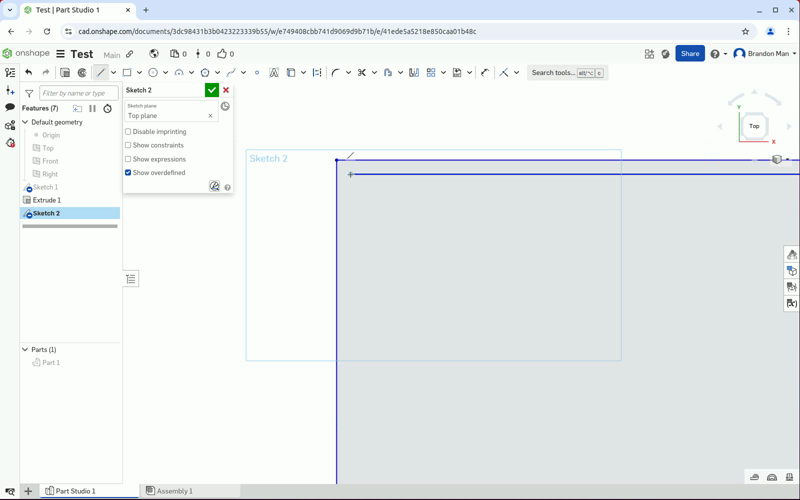
scroll(-6)
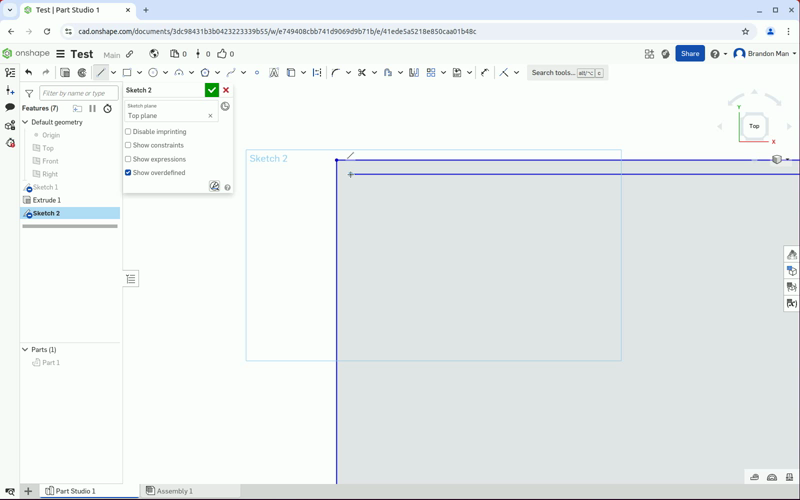
scroll(-6)
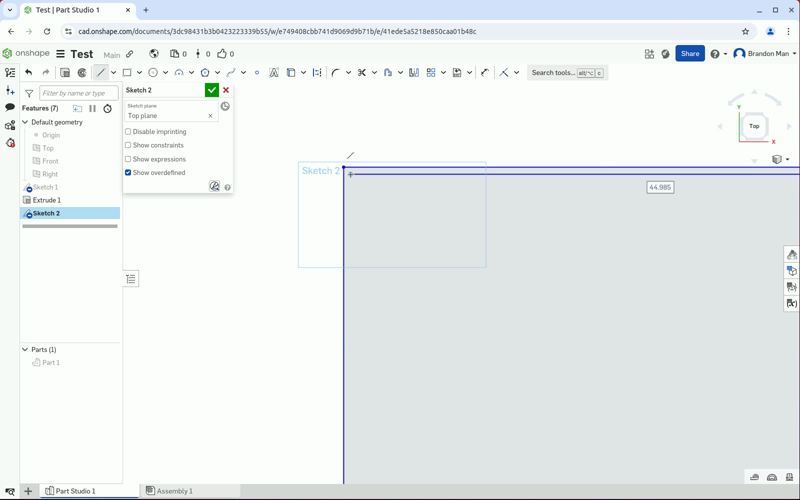
scroll(-6)
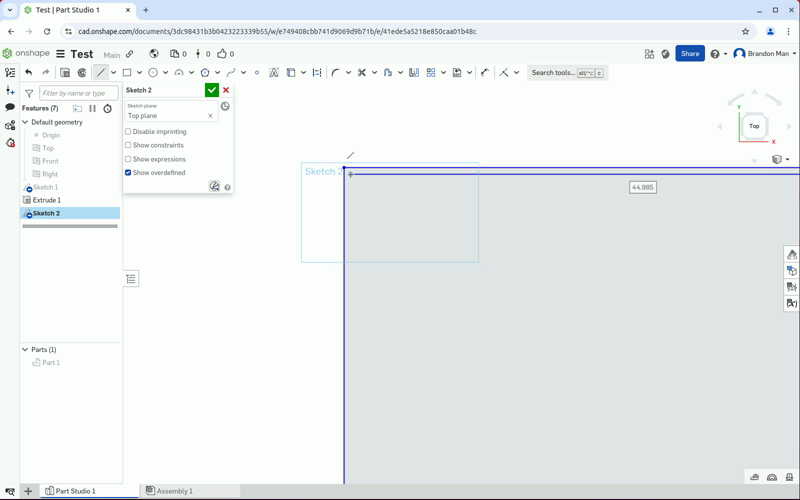
scroll(-6)
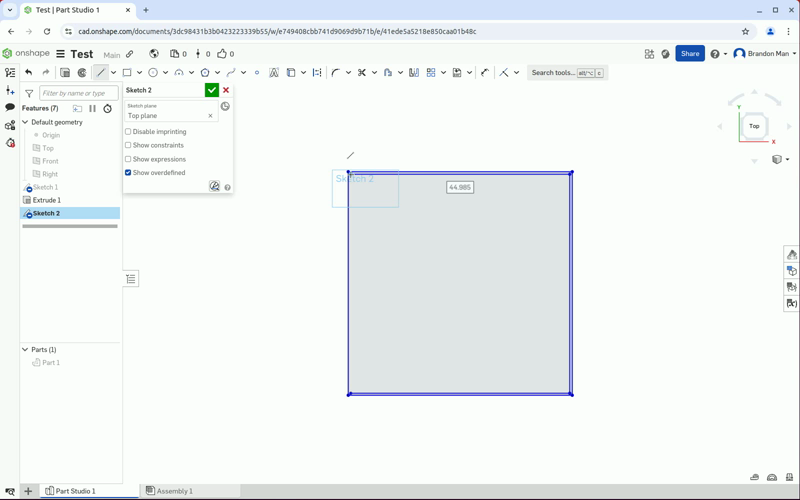
key_up(shift)
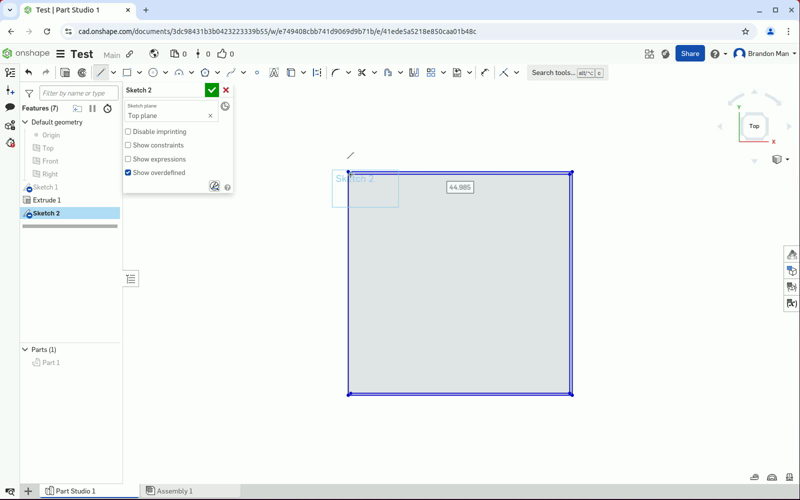
key_down(shift)
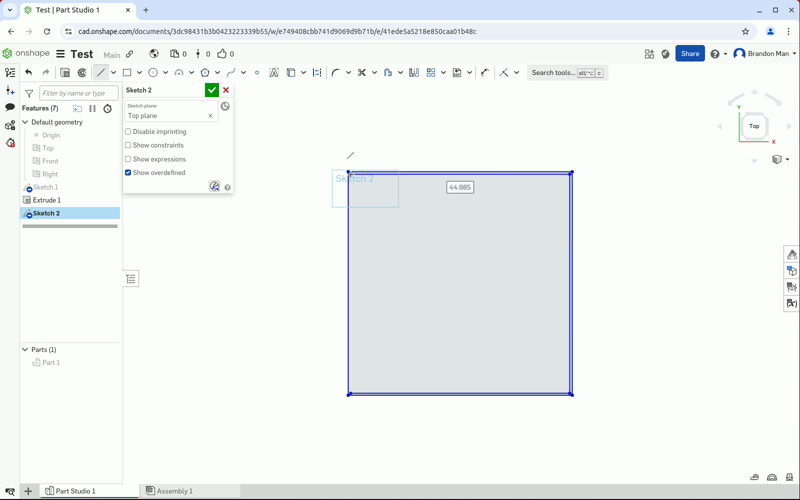
mouse_move(350, 393)
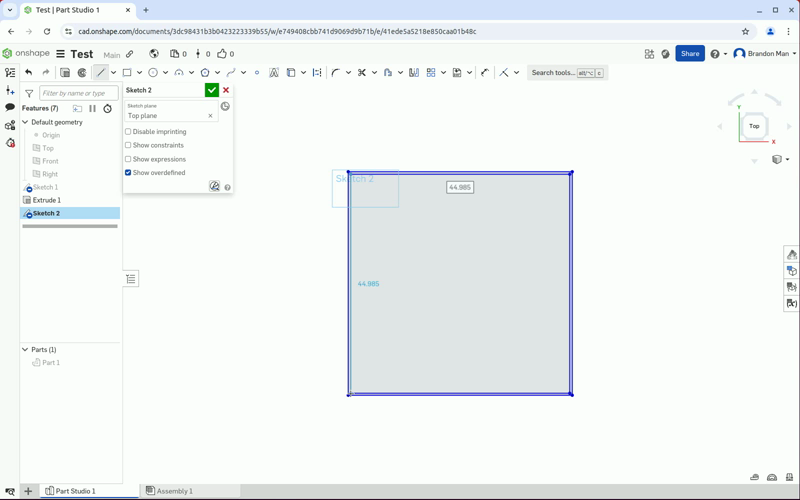
scroll(6)
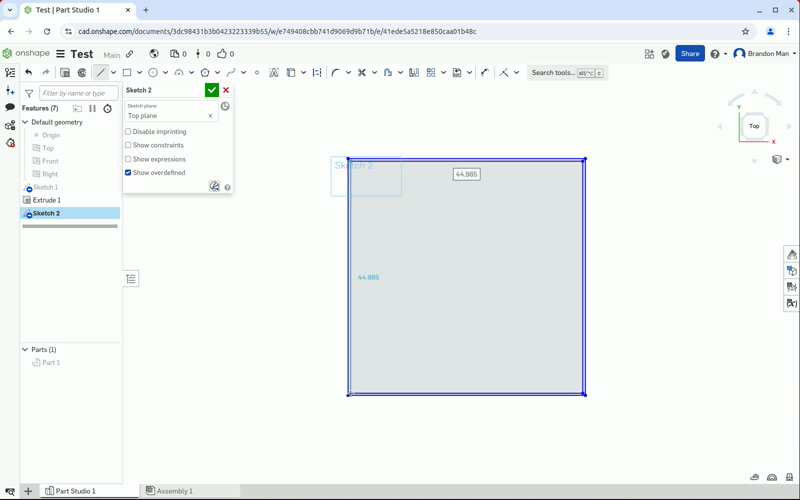
scroll(6)
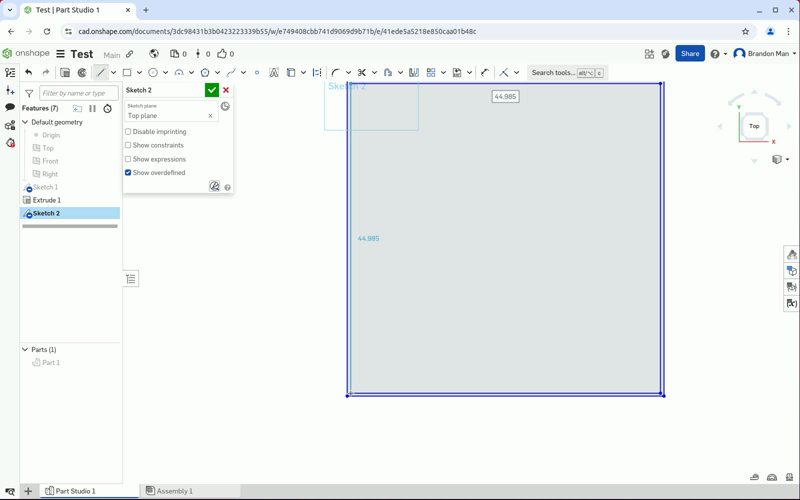
scroll(6)
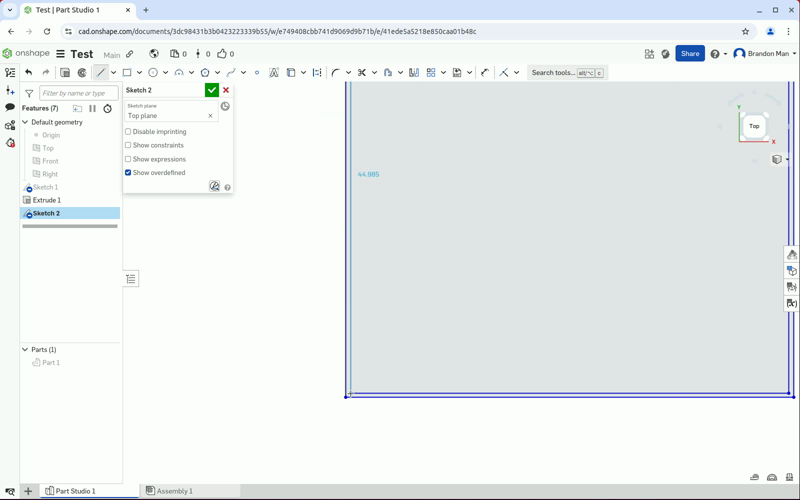
scroll(6)
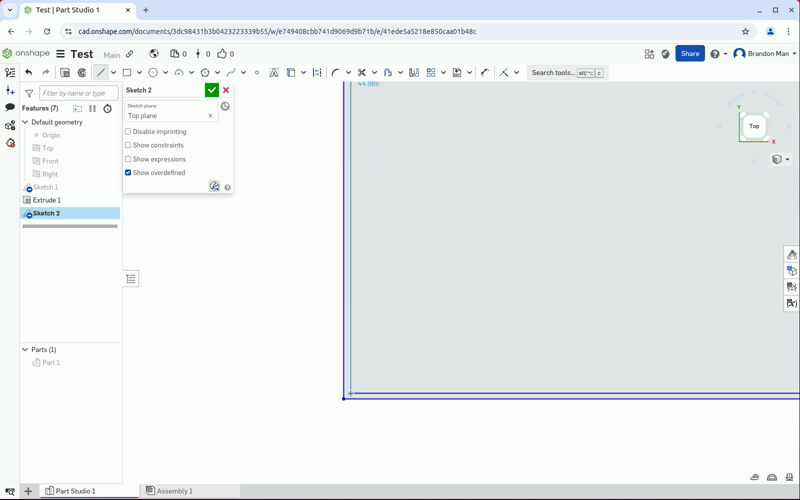
scroll(6)
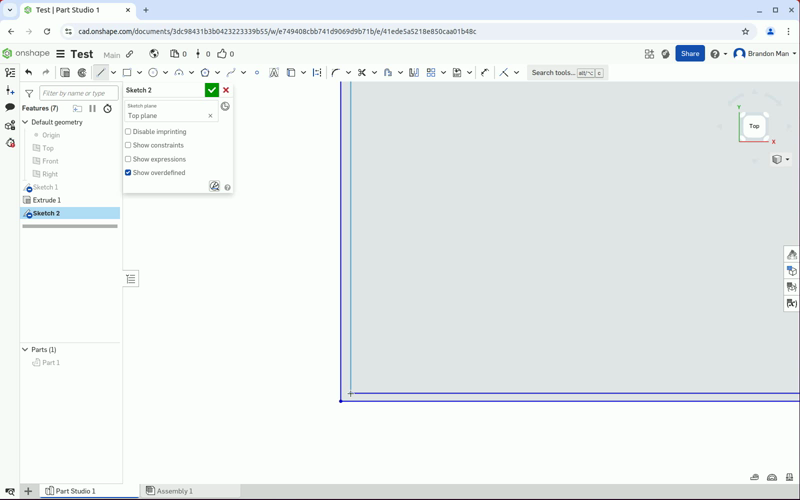
scroll(6)
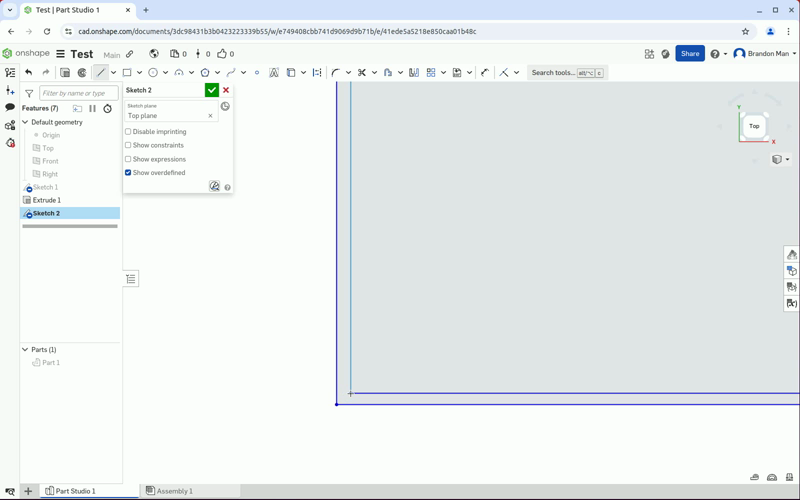
scroll(6)
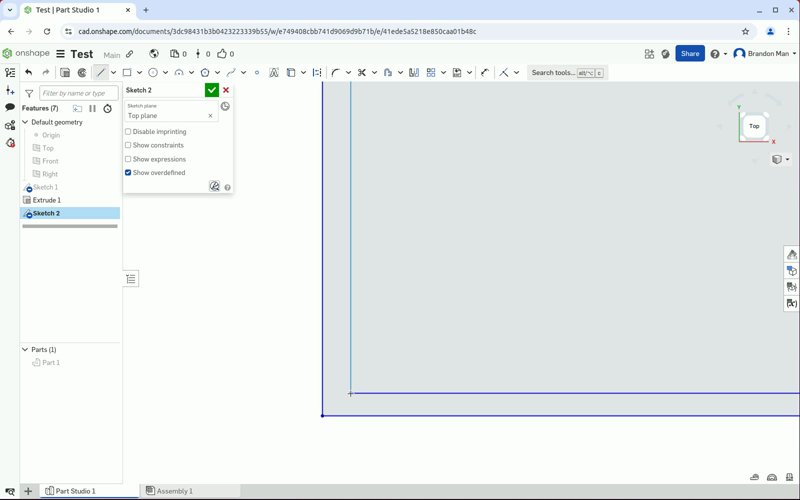
key_up(shift)
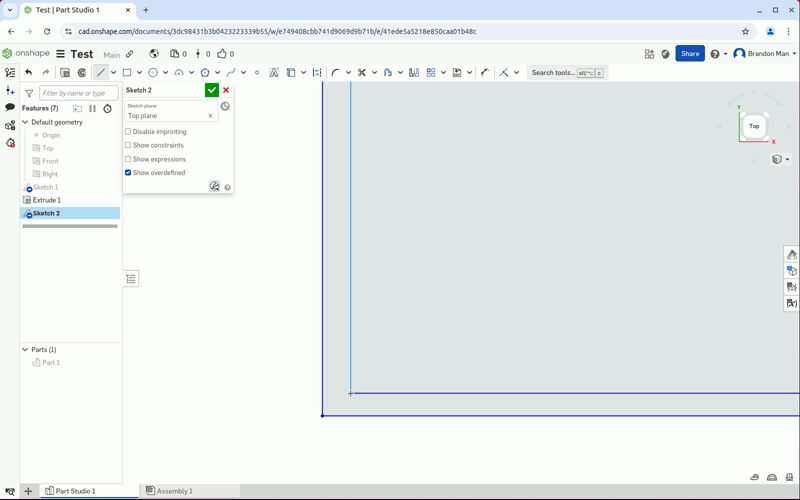
click(350, 393)
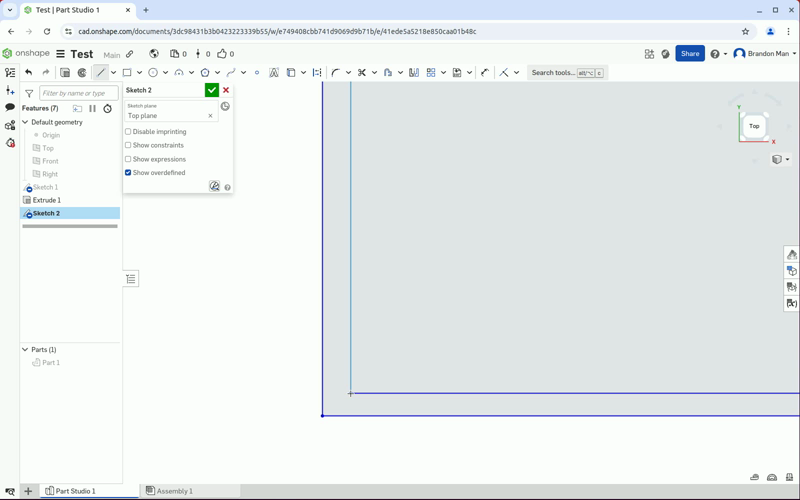
scroll(-6)
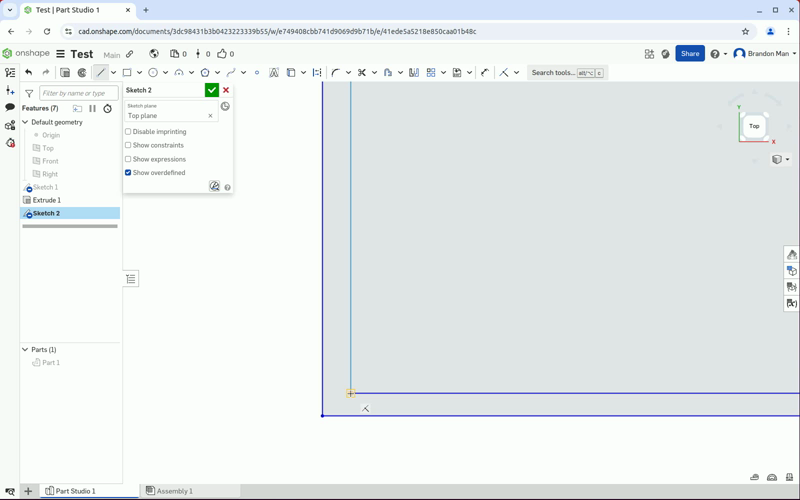
scroll(-6)
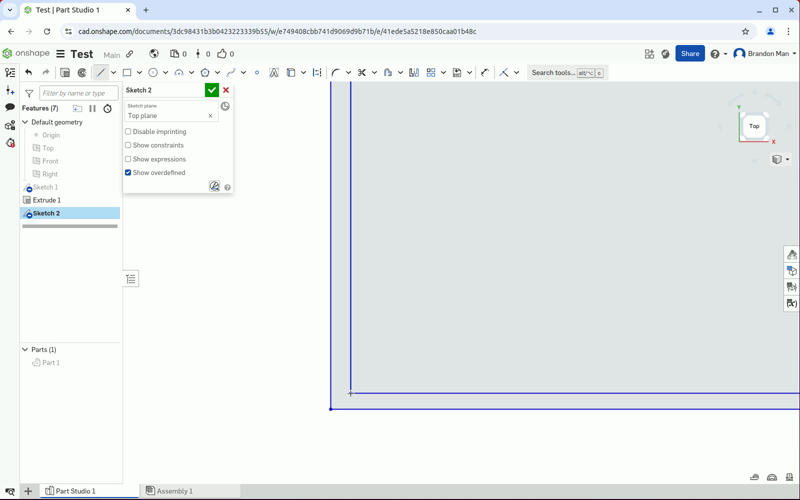
scroll(-6)
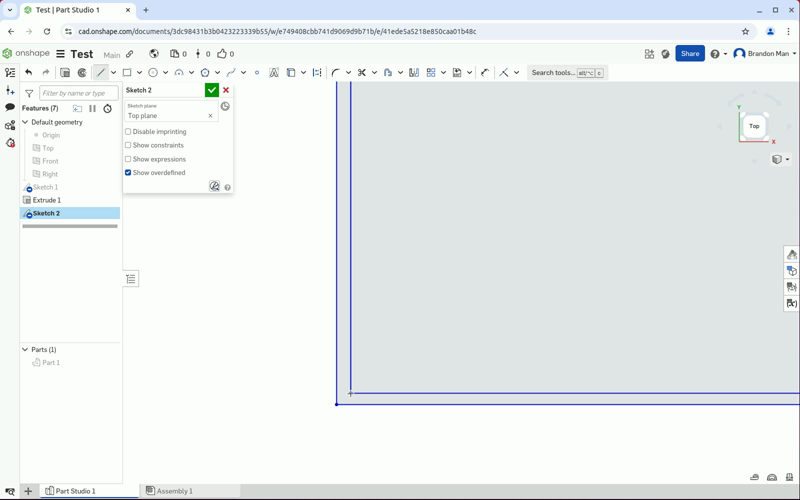
scroll(-6)
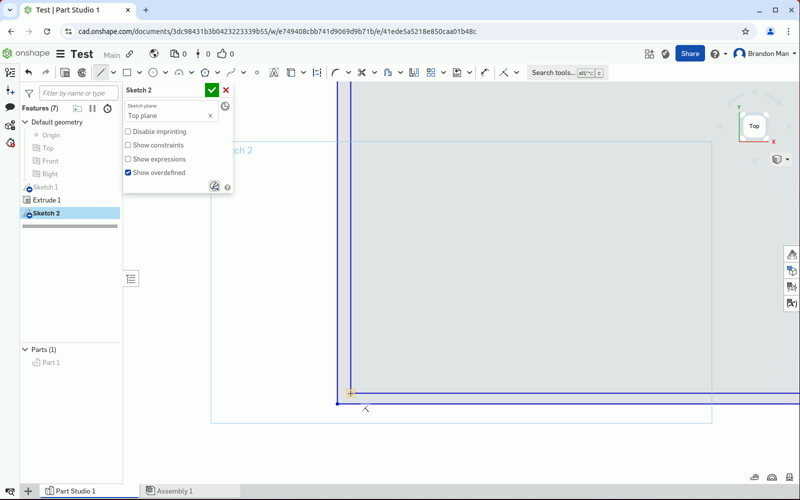
scroll(-6)
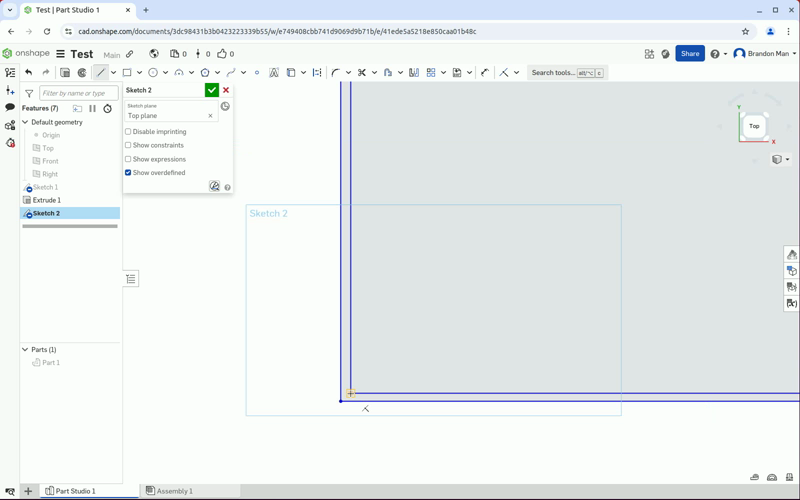
scroll(-6)
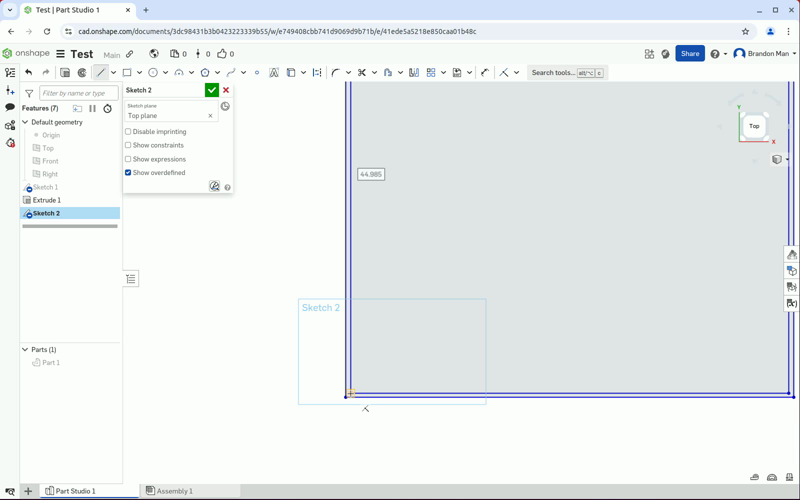
scroll(-6)
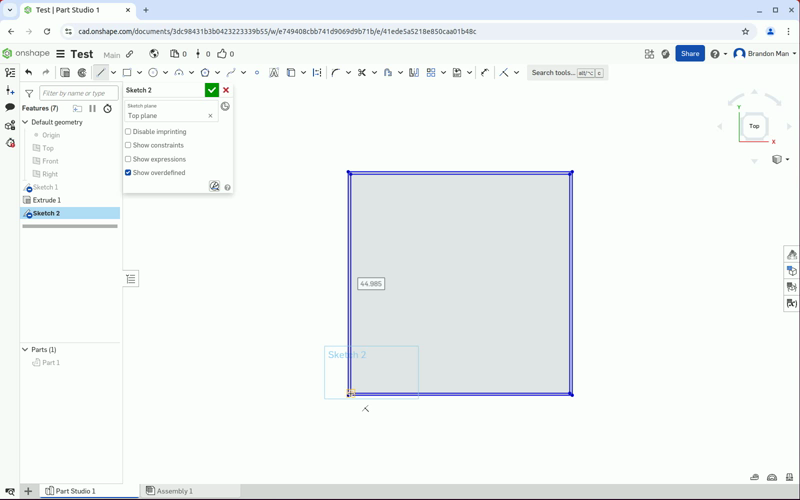
key(esc)
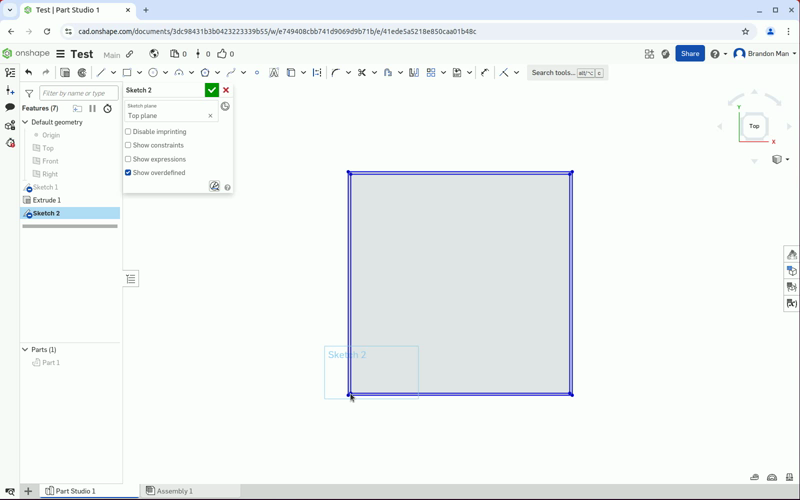
mouse_move(515, 172)
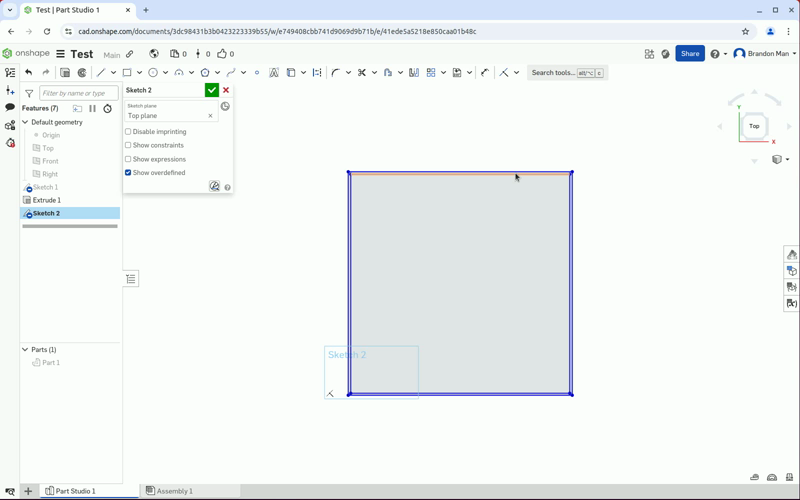
click(515, 172)
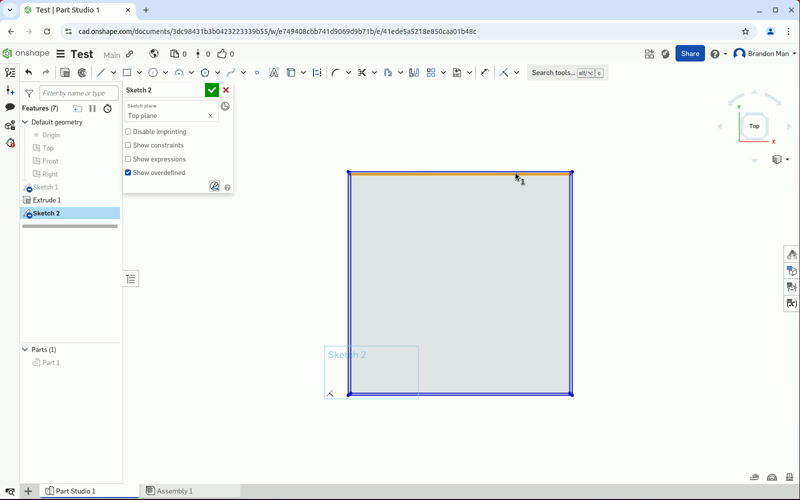
mouse_move(73, 352)
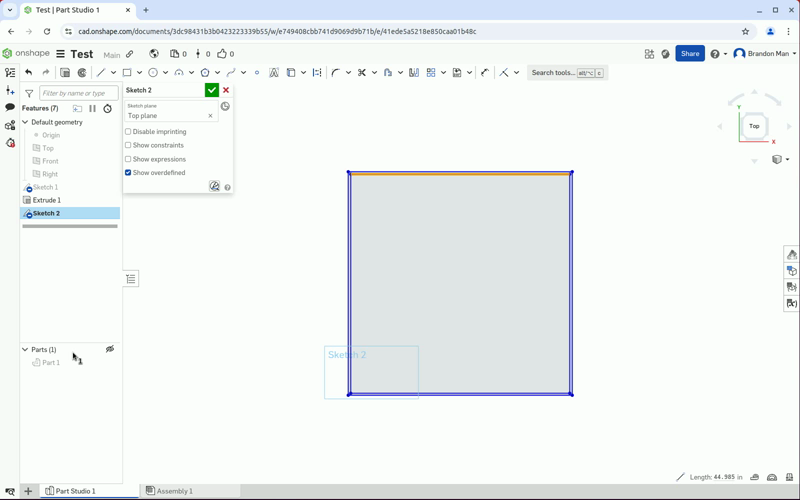
key(shift+y)
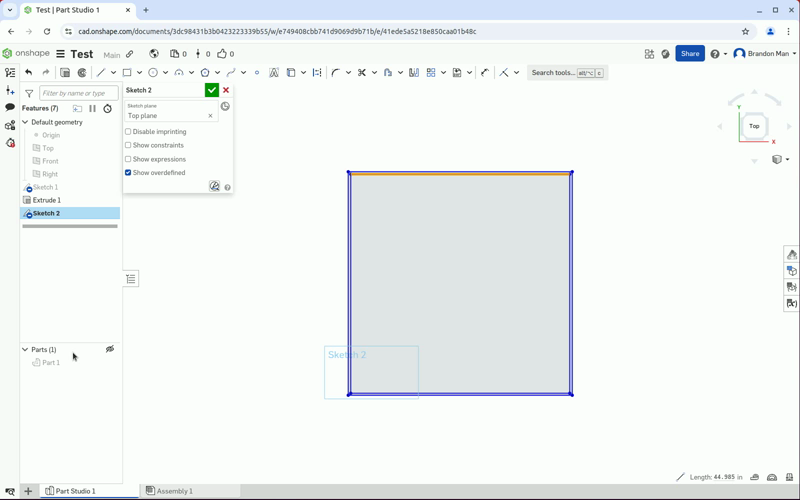
key(shift+e)
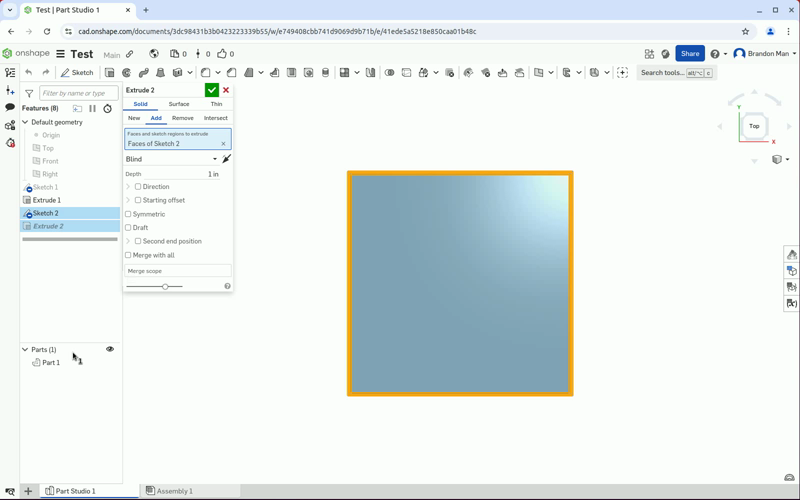
mouse_move(143, 106)
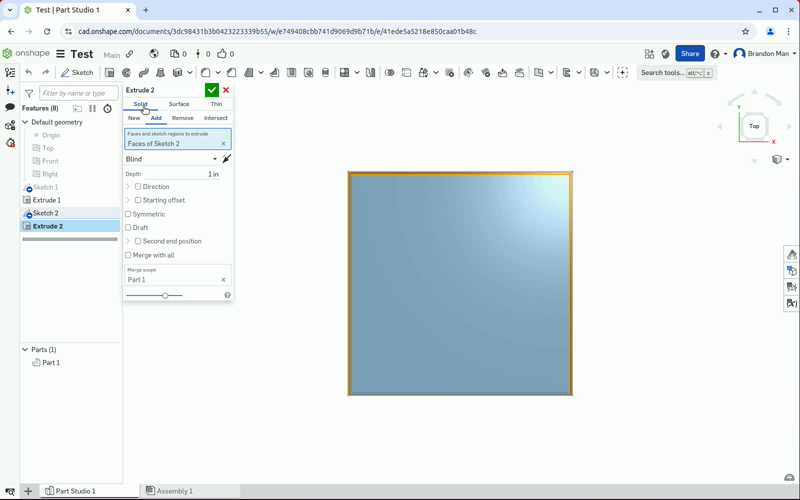
click(143, 106)
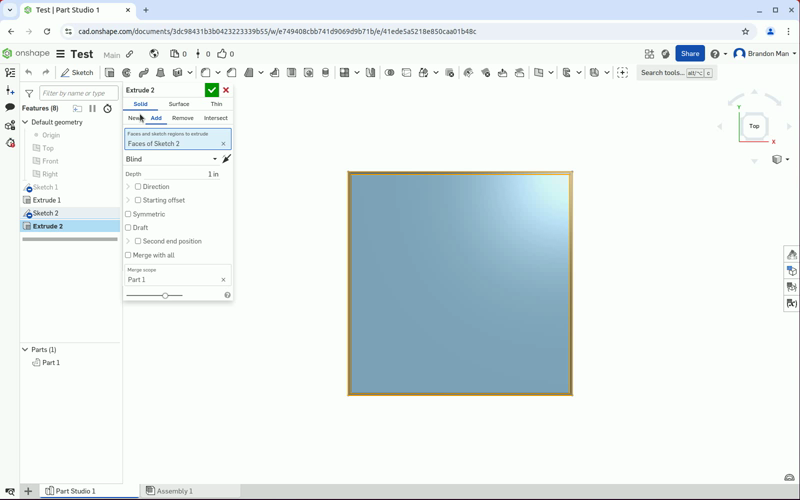
mouse_move(137, 120)
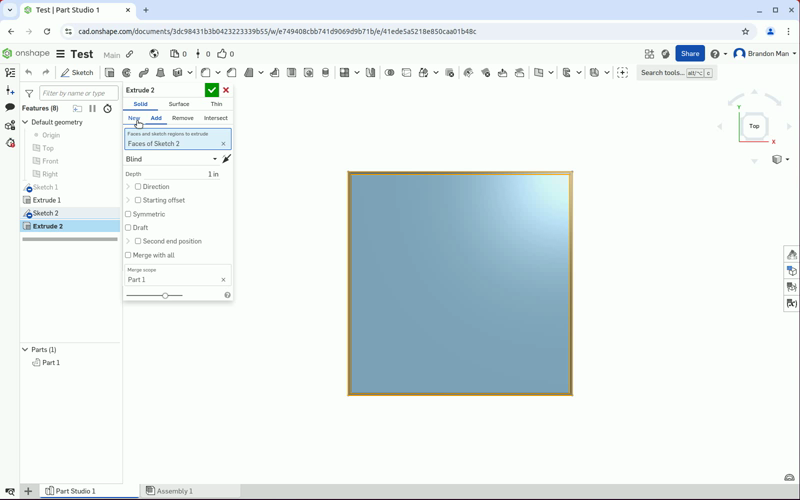
click(137, 120)
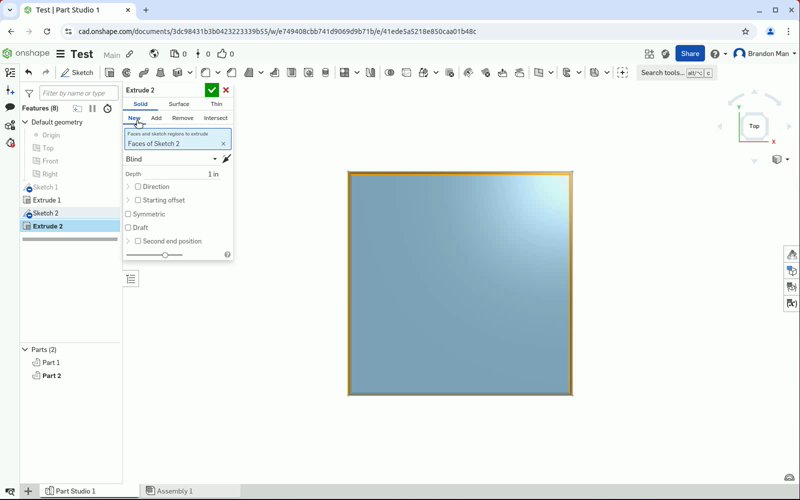
key(tab, 4)
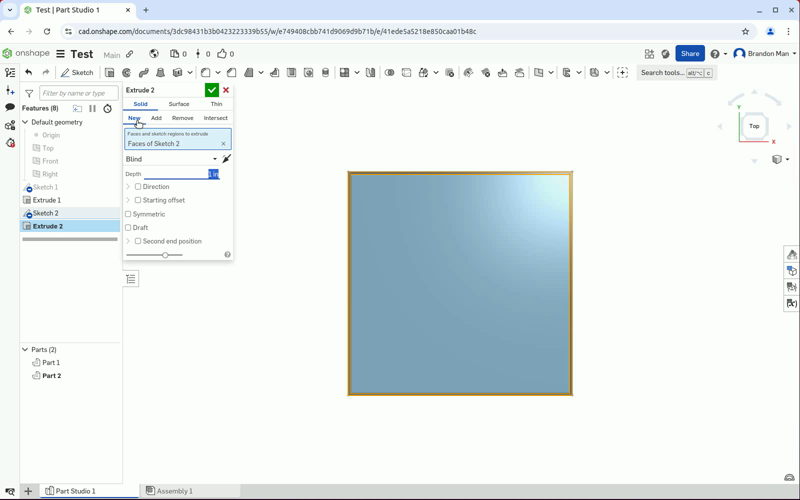
text(0.722)
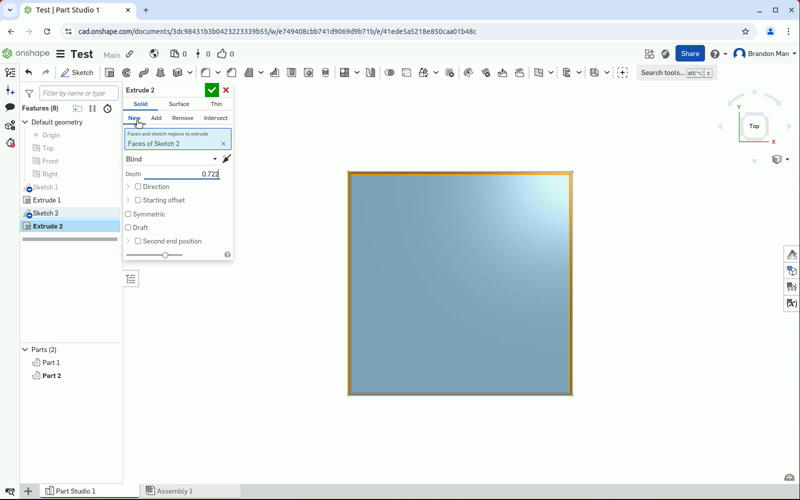
key(enter)
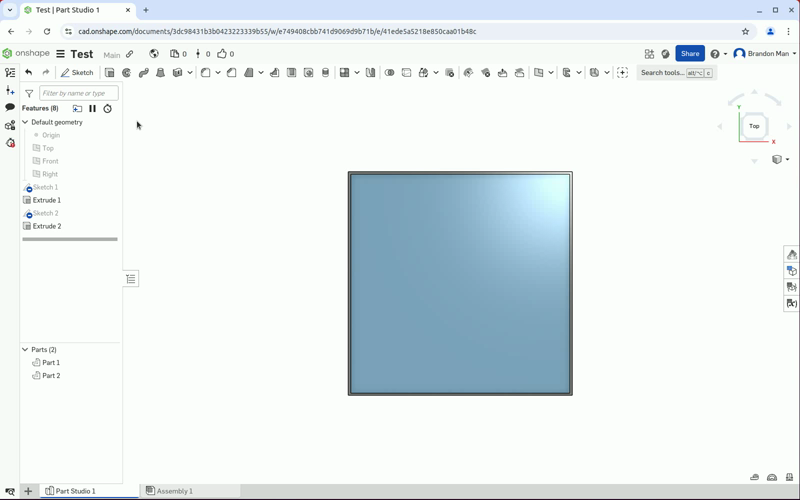
key(shift+h)
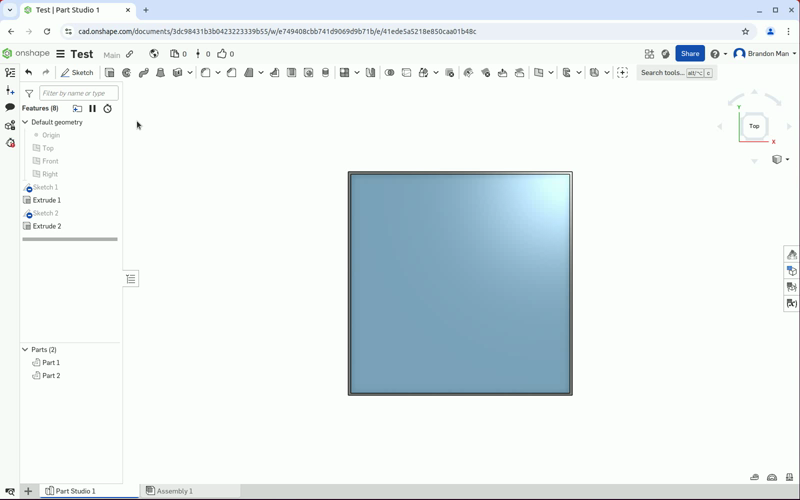
key(shift+h)
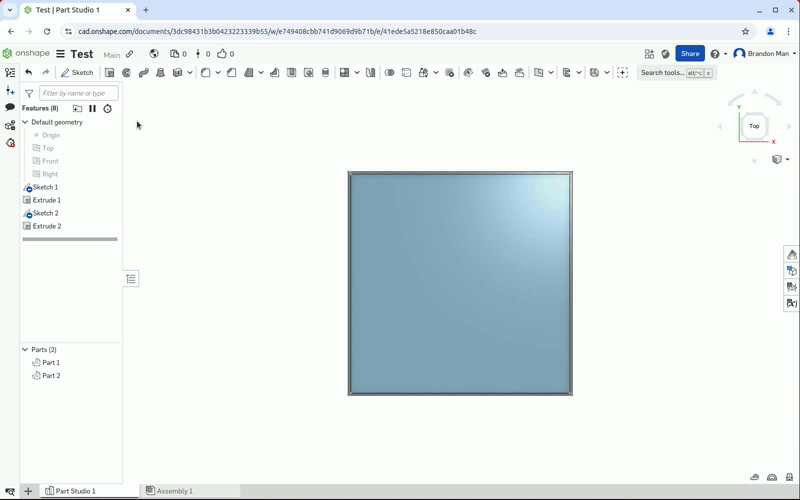
key(shift+7)
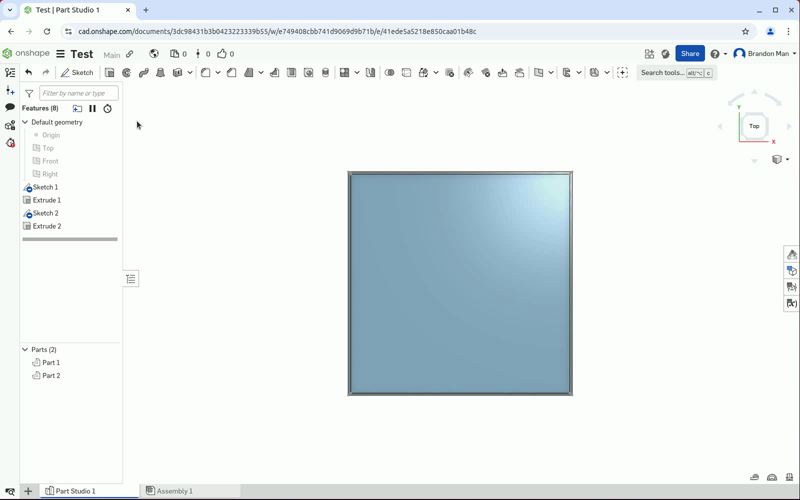
key(up, 3)
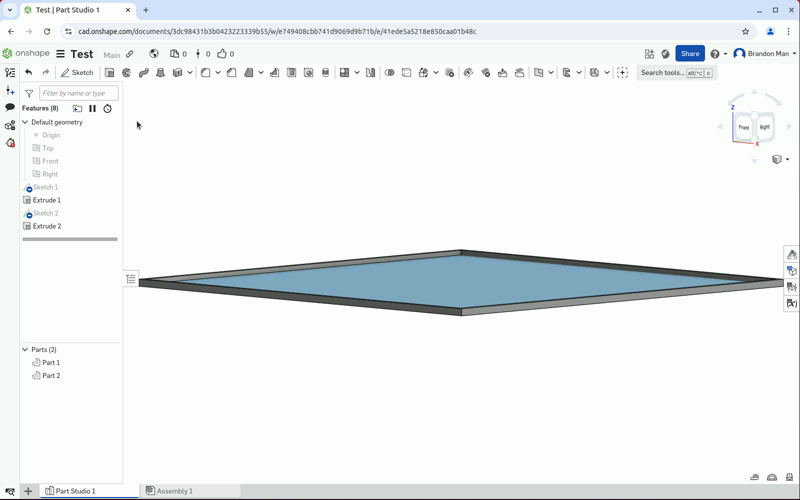
key(left, 3)
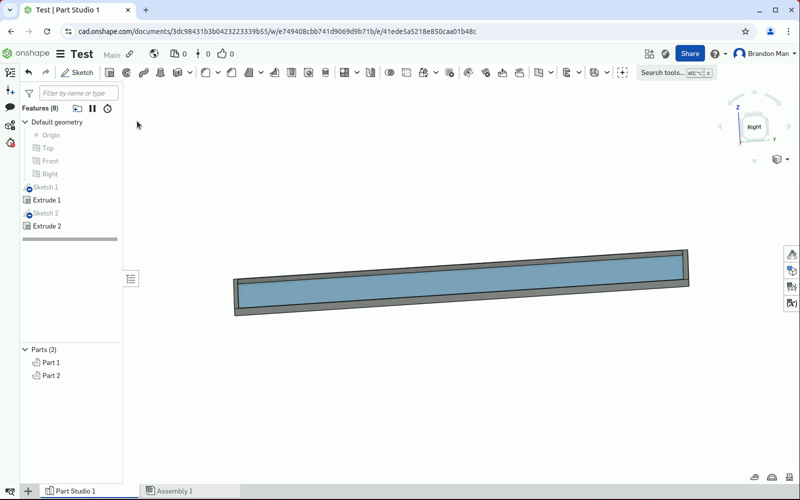
key(right, 3)
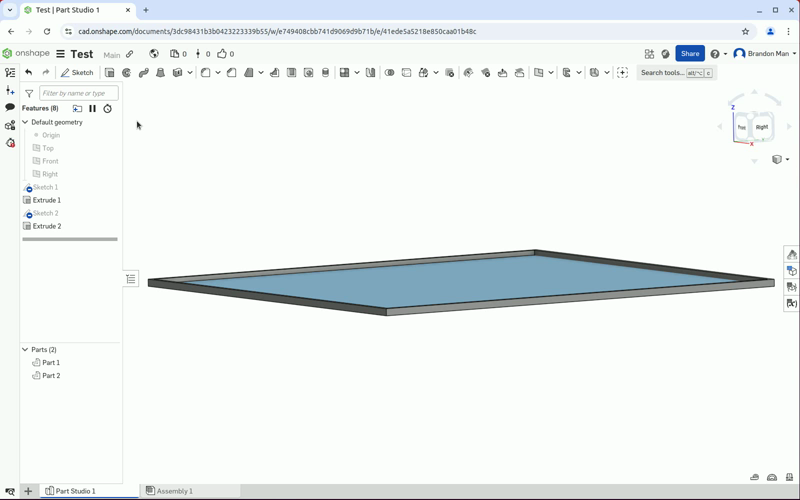
key(down, 3)
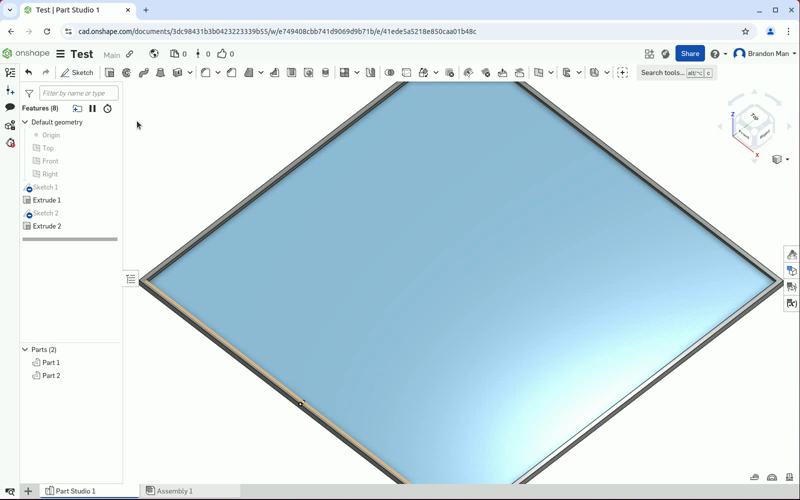
mouse_move(73, 189)
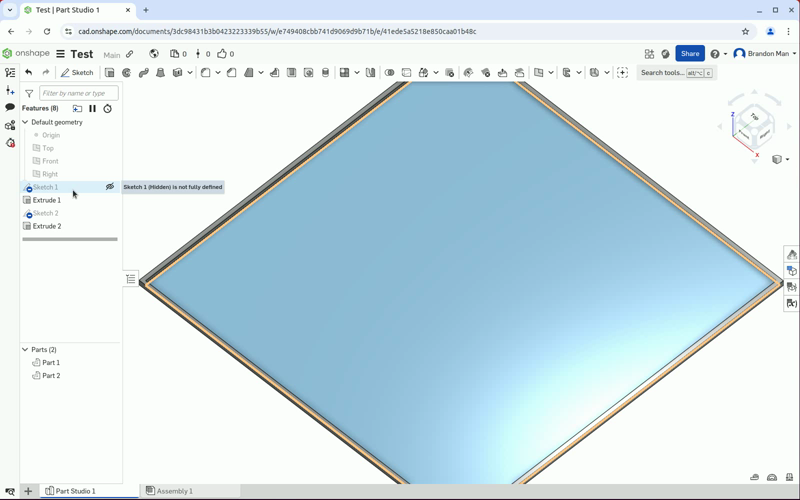
click(73, 189)